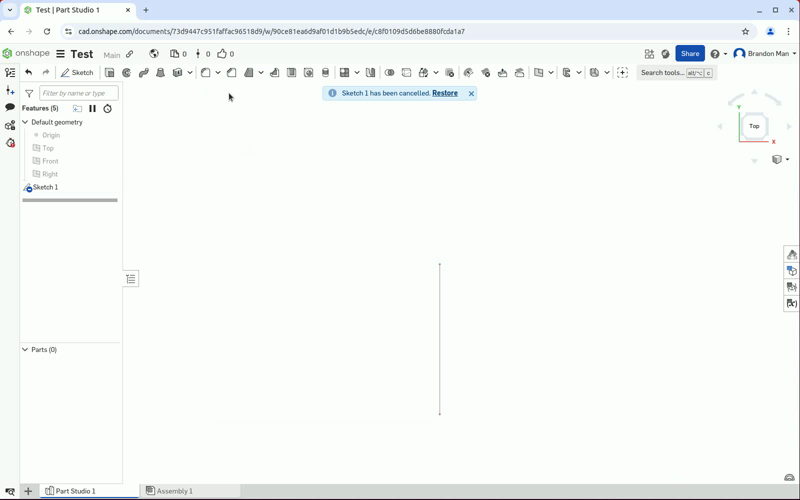
key(shift+h)
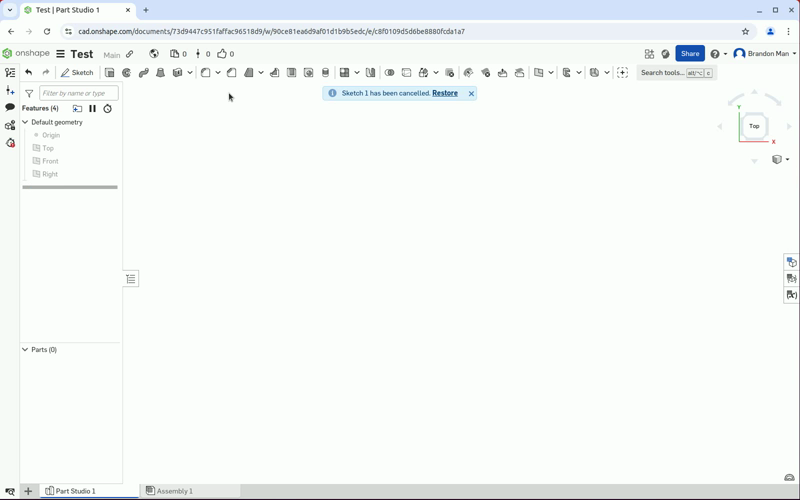
mouse_move(73, 352)
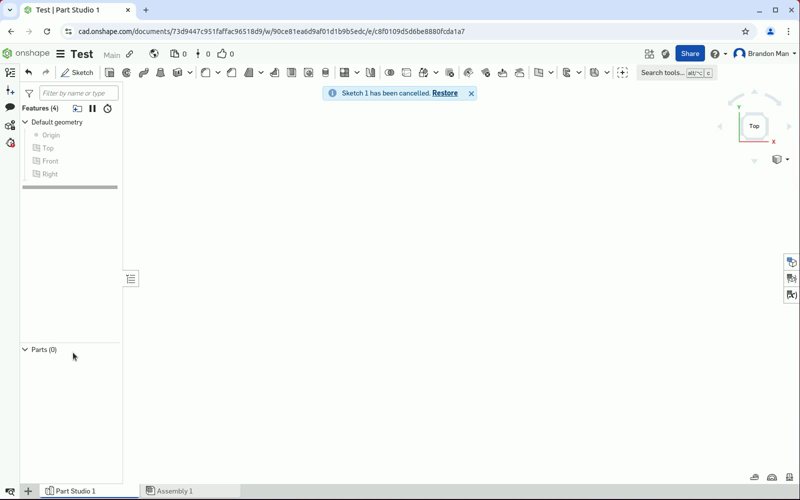
key(y)
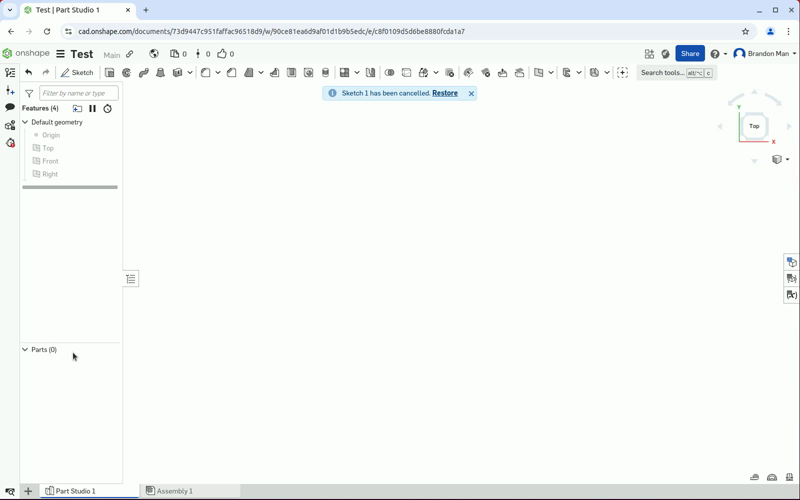
key(shift+p)
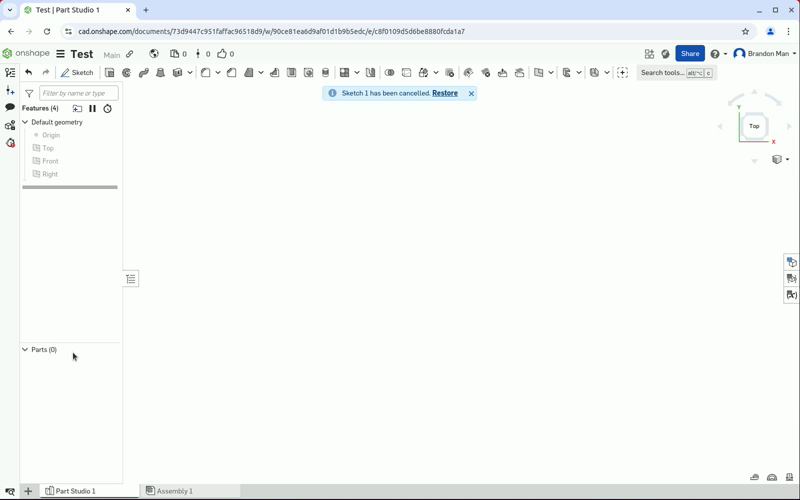
key(space)
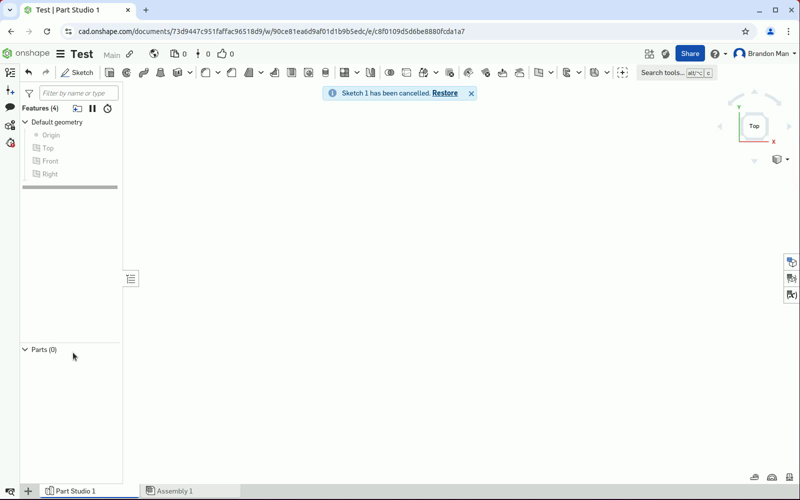
key_down(shift)
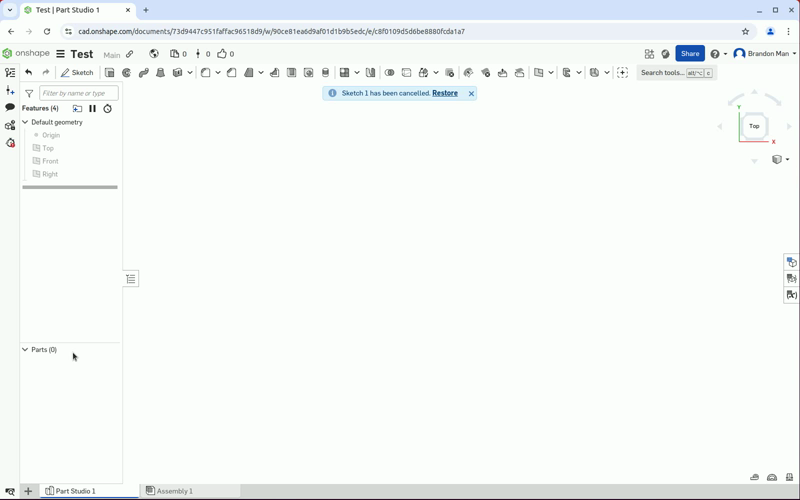
key(up)
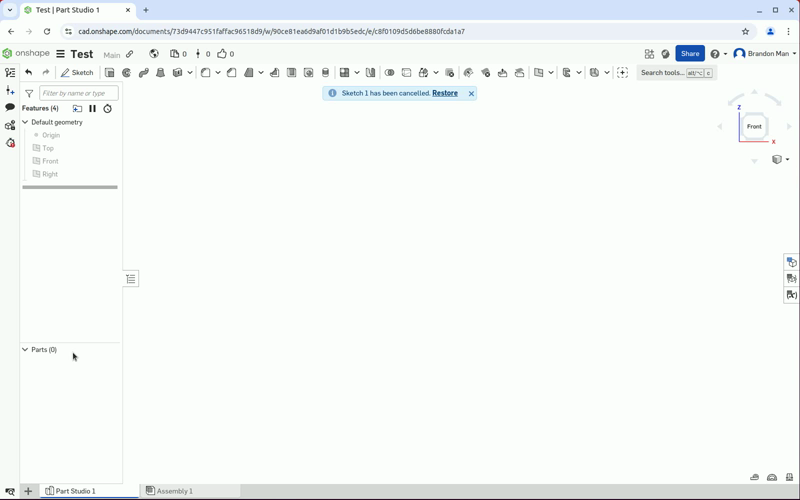
key_up(shift)
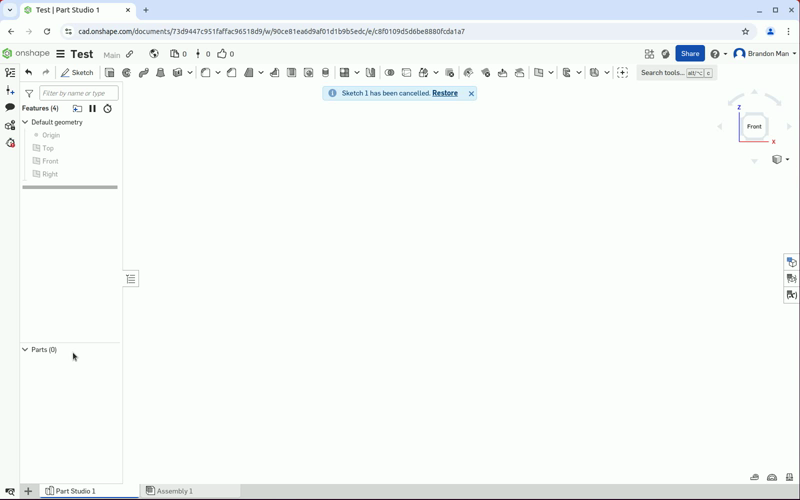
mouse_move(73, 352)
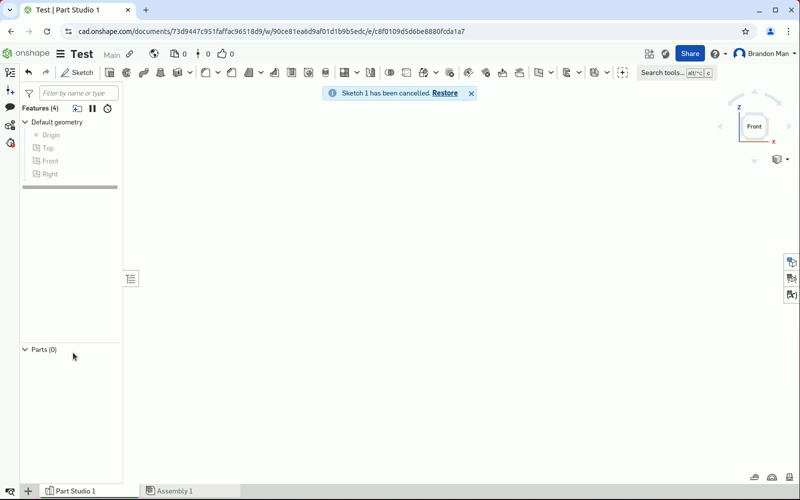
key(shift+y)
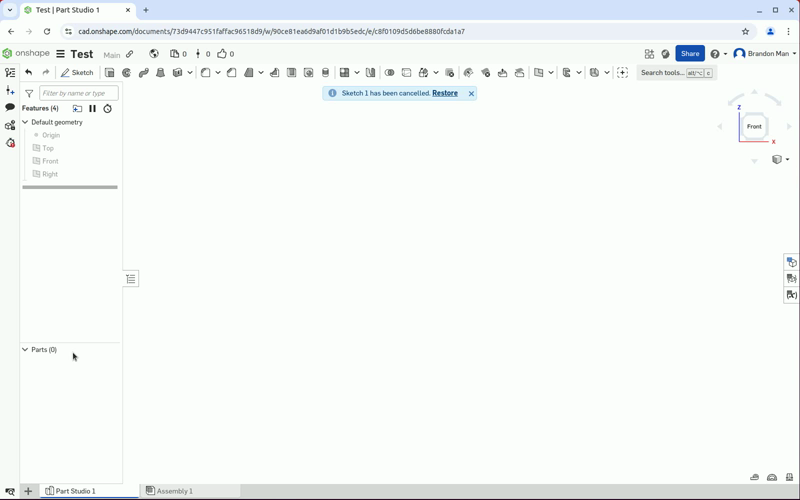
key(shift+s)
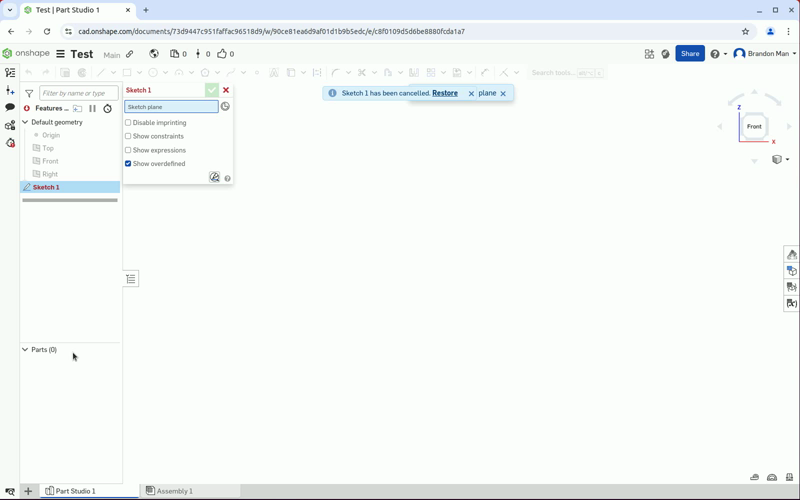
mouse_move(73, 163)
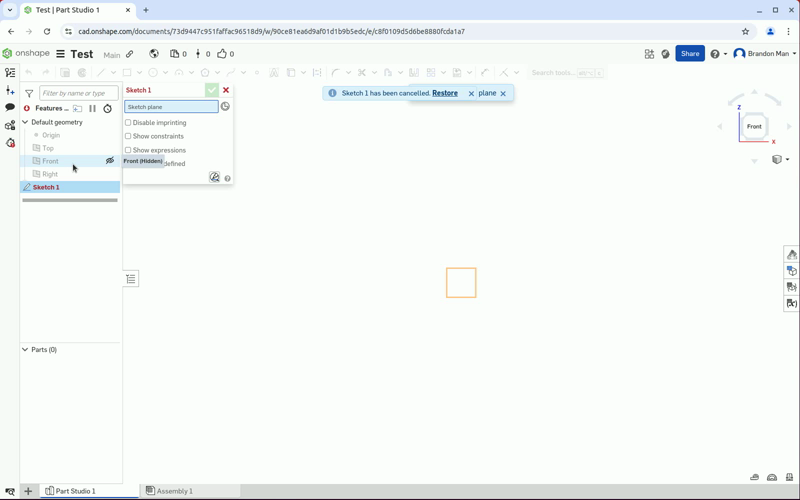
click(73, 163)
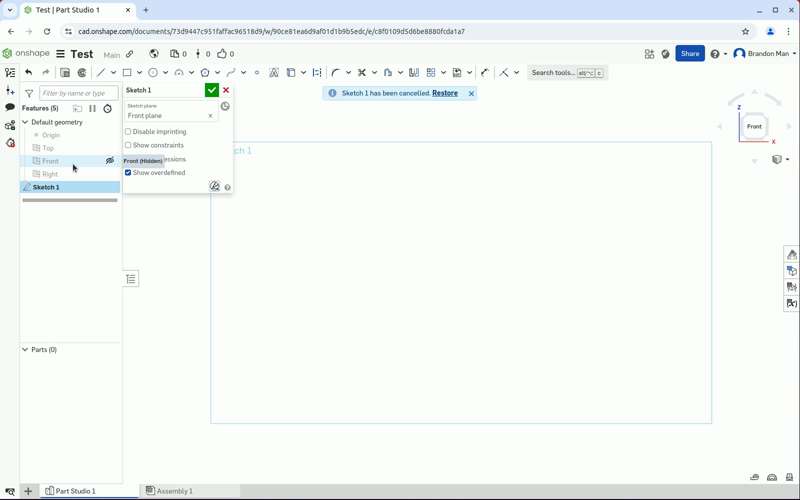
mouse_move(73, 352)
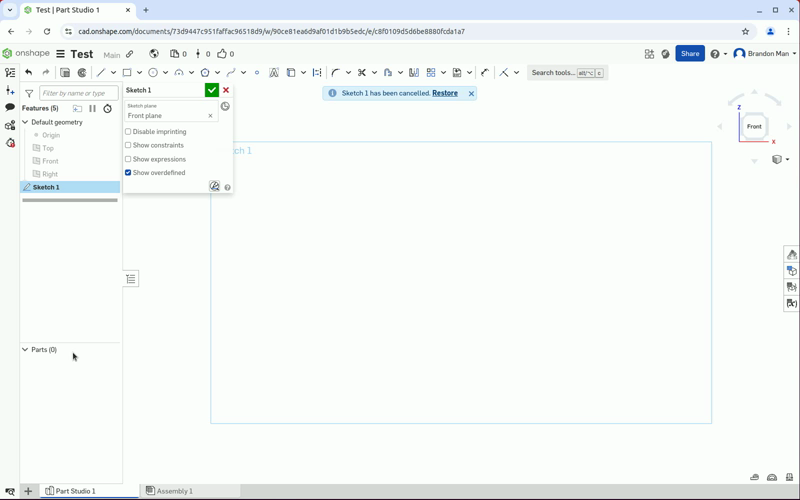
key(y)
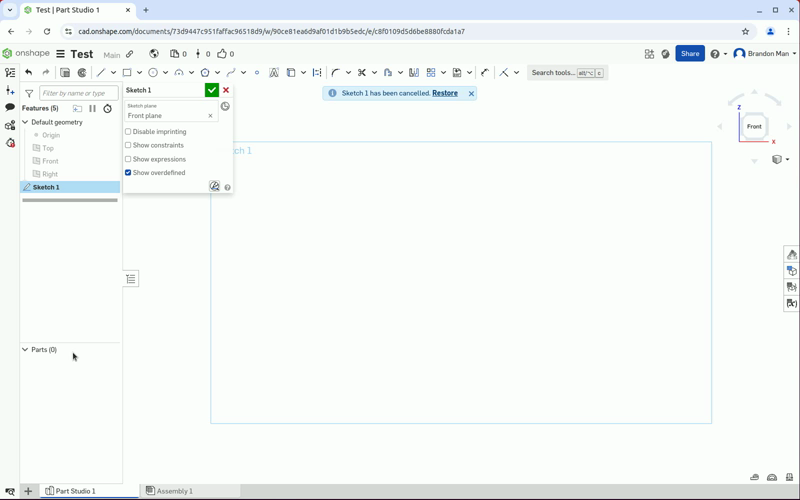
key(c)
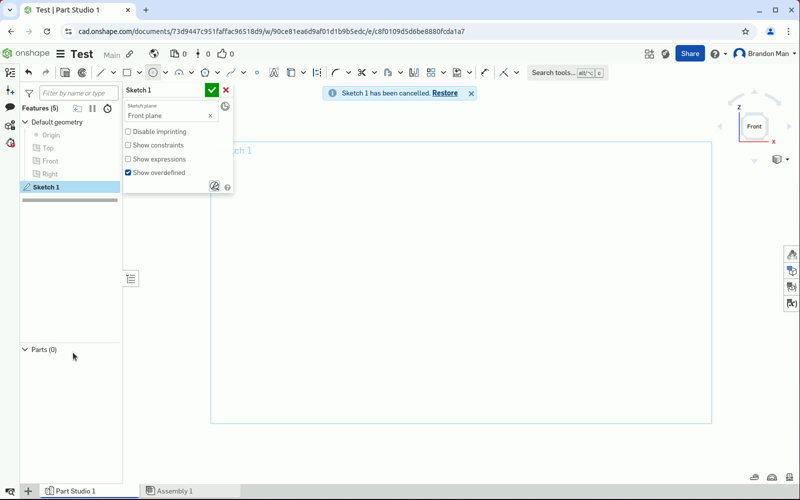
key_down(shift)
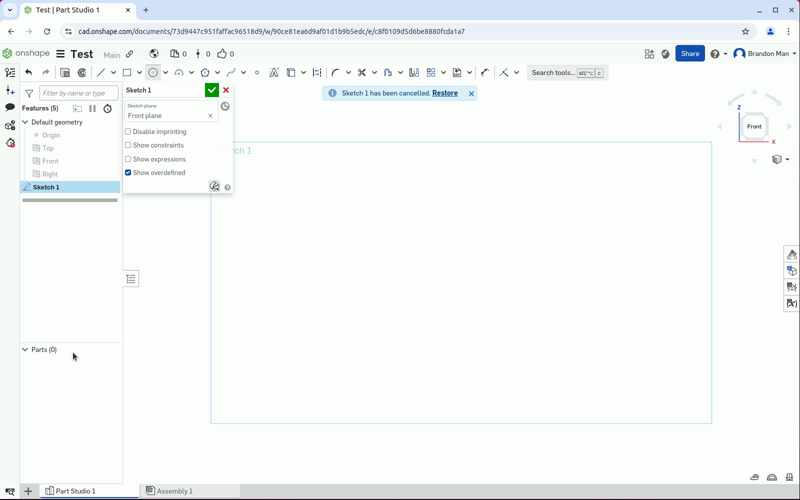
mouse_move(461, 282)
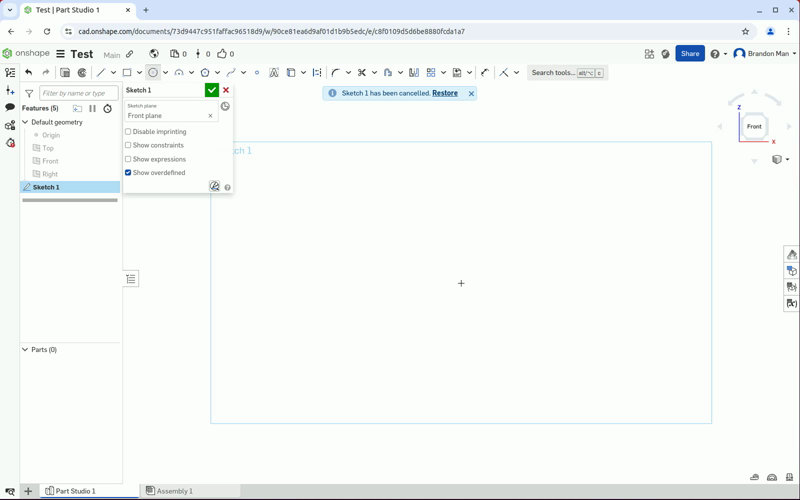
click(461, 282)
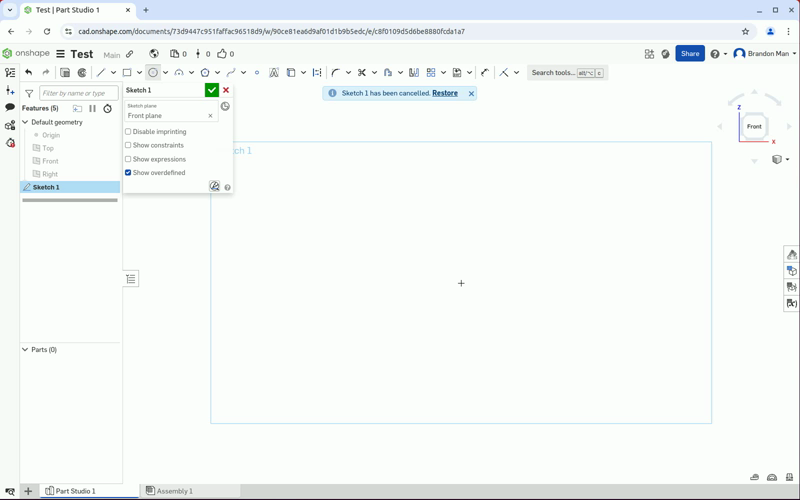
key_up(shift)
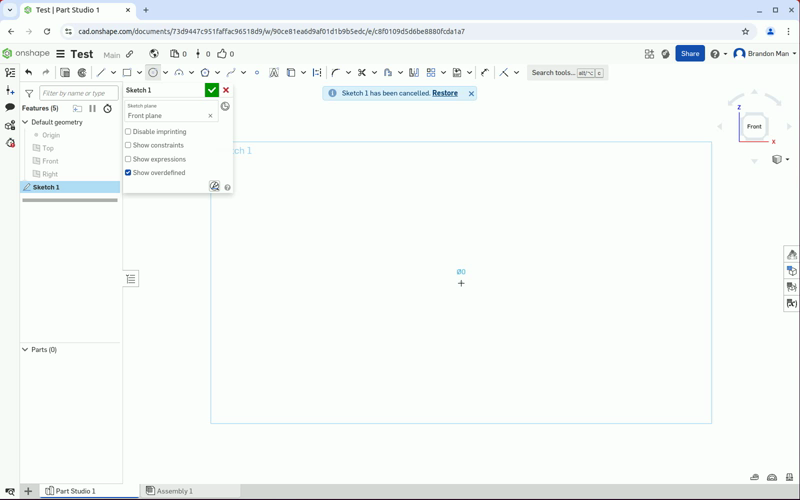
mouse_move(472, 282)
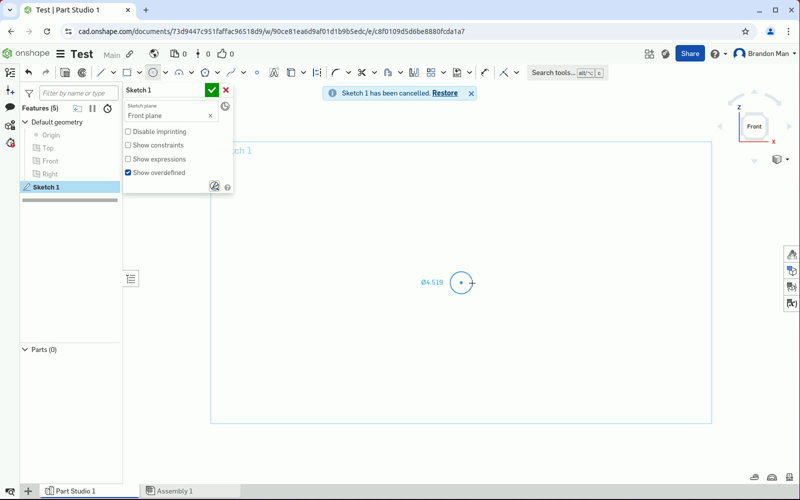
click(472, 282)
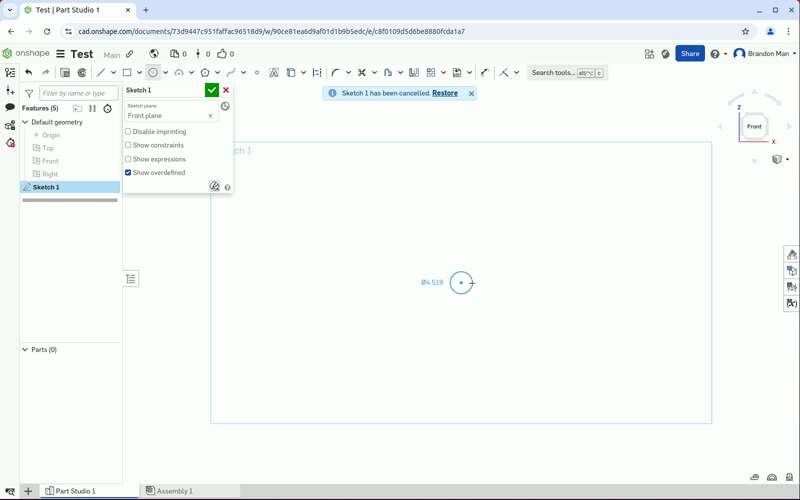
key(esc)
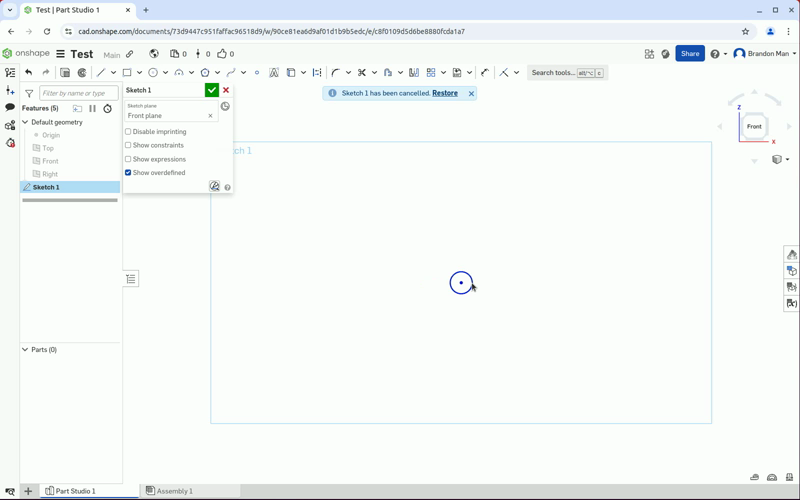
mouse_move(456, 286)
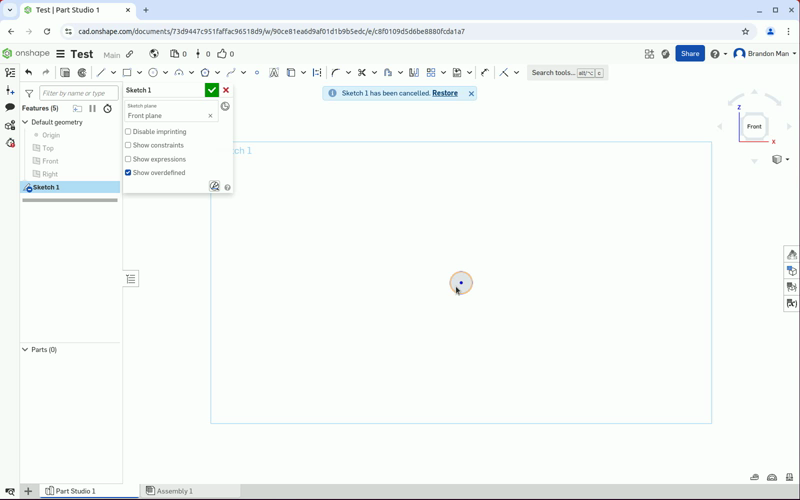
scroll(6)
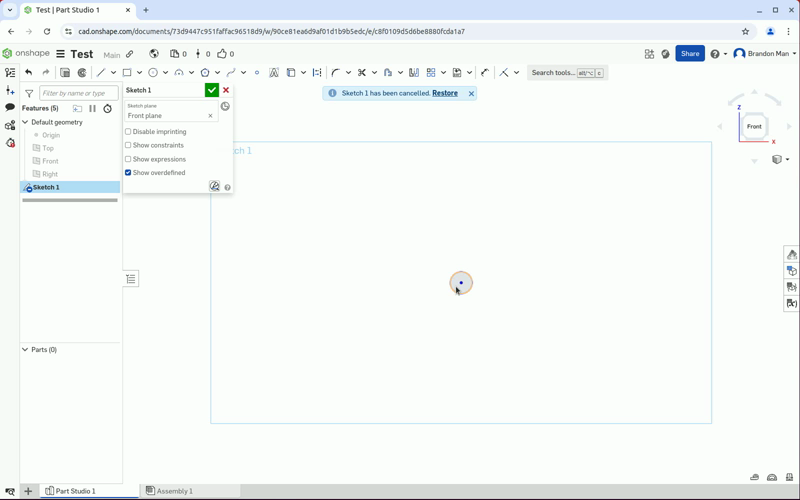
scroll(6)
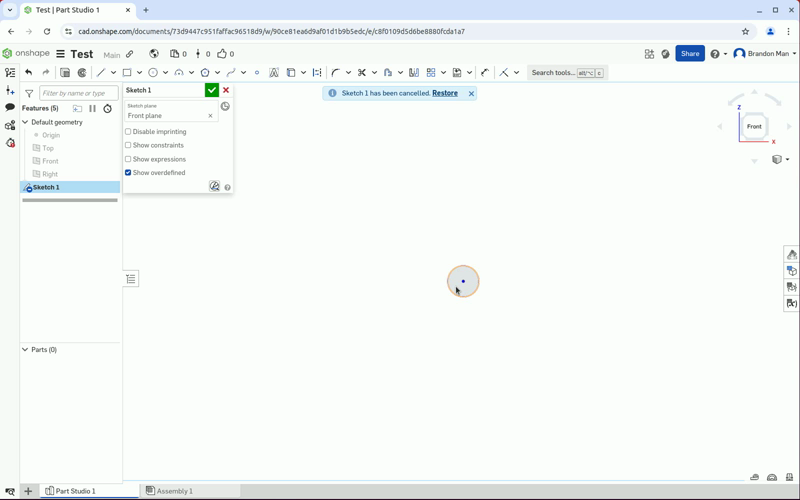
scroll(6)
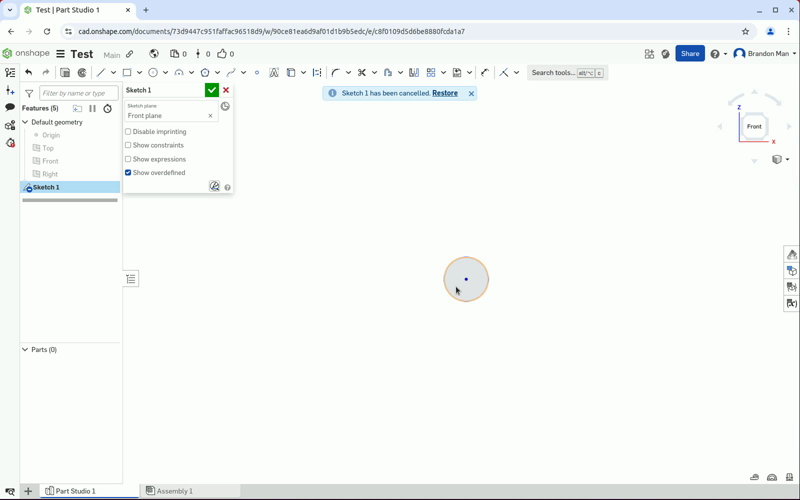
scroll(6)
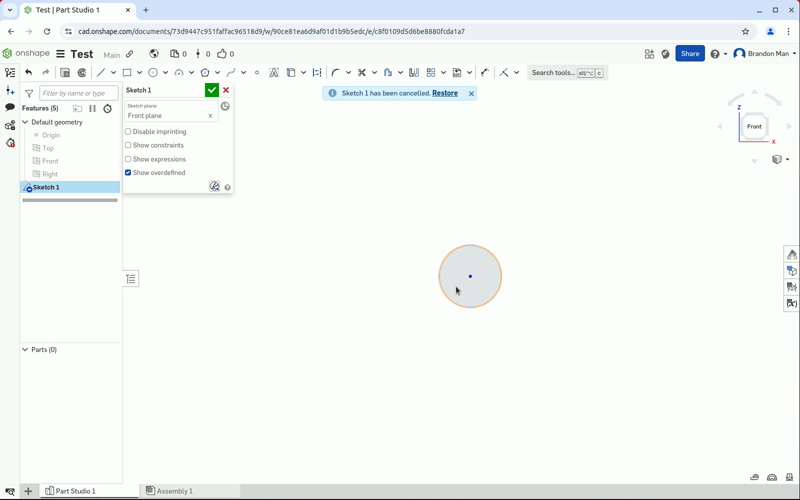
scroll(6)
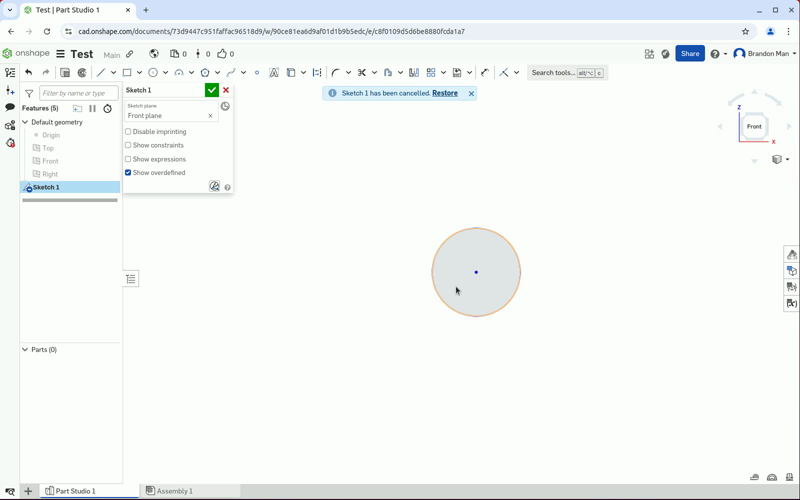
scroll(6)
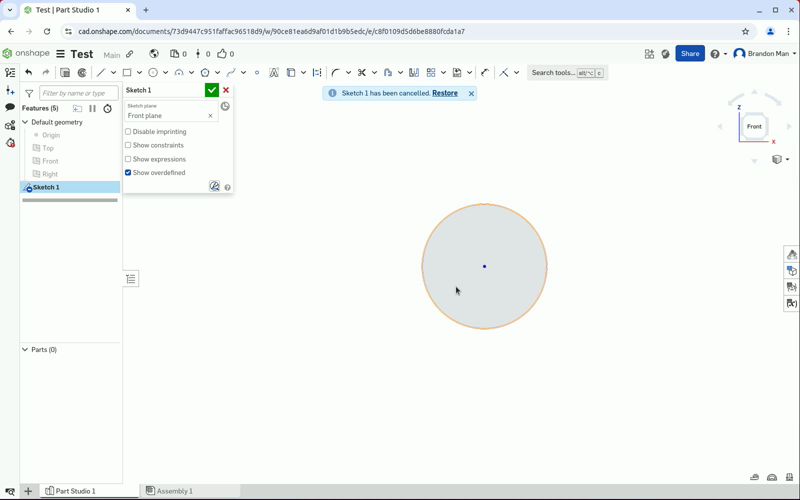
scroll(6)
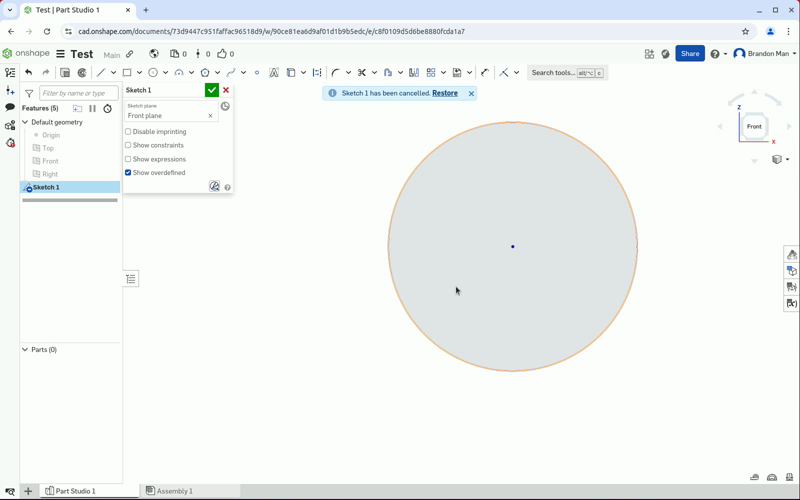
click(456, 286)
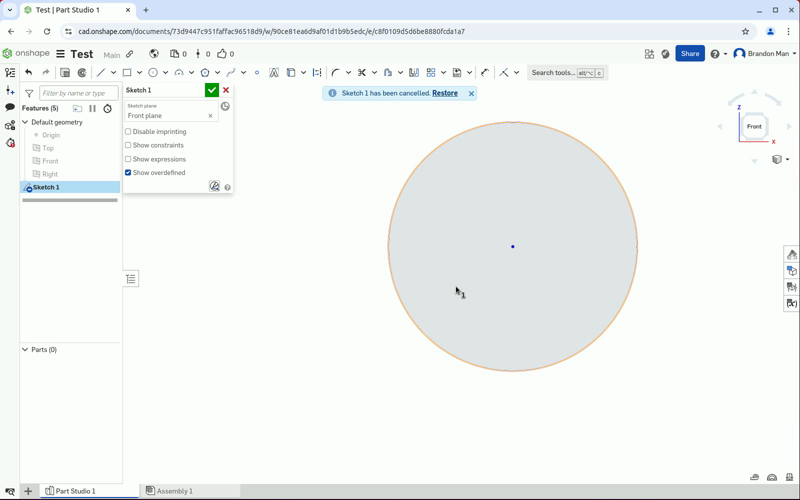
scroll(-6)
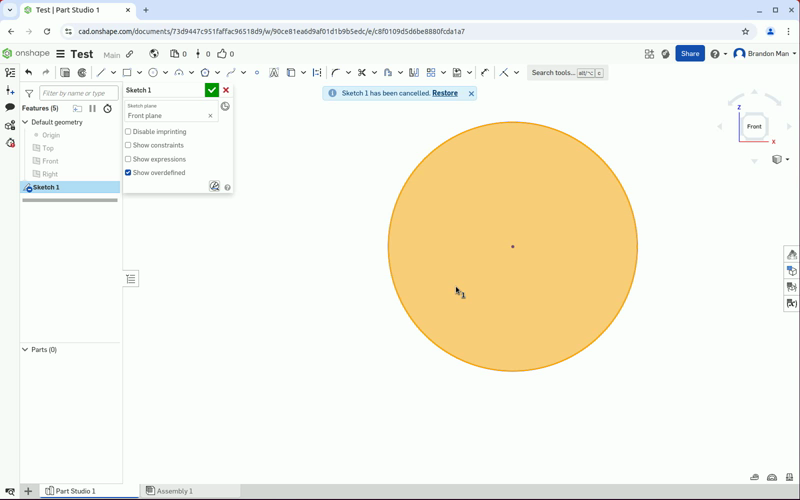
scroll(-6)
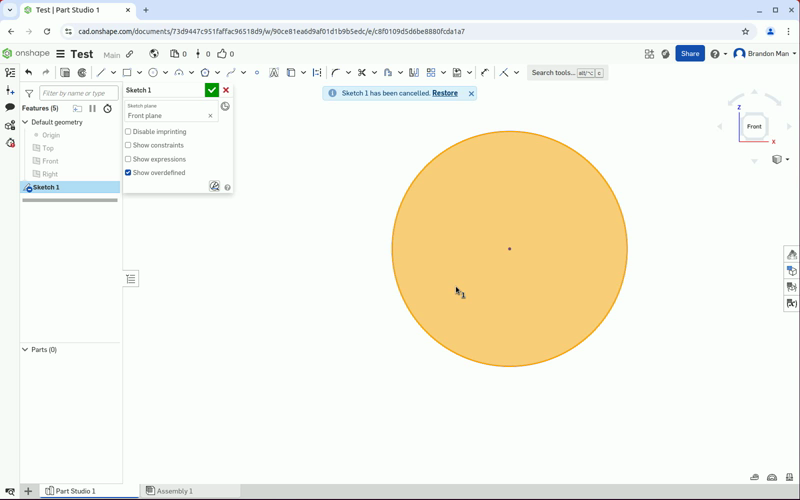
scroll(-6)
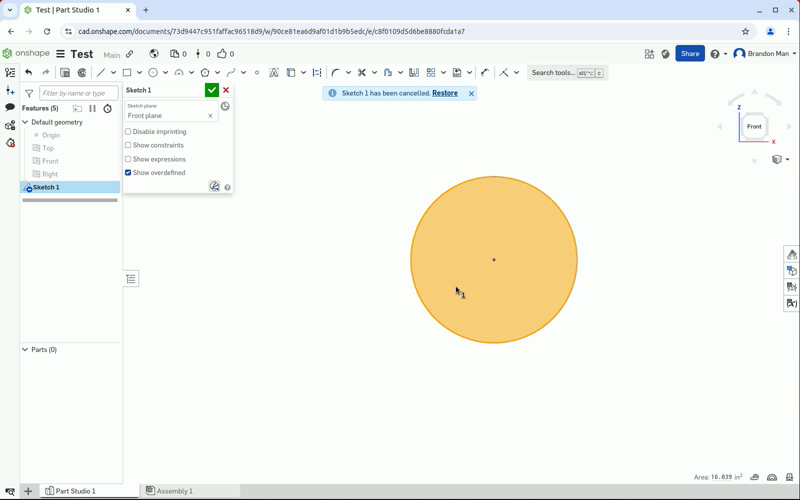
scroll(-6)
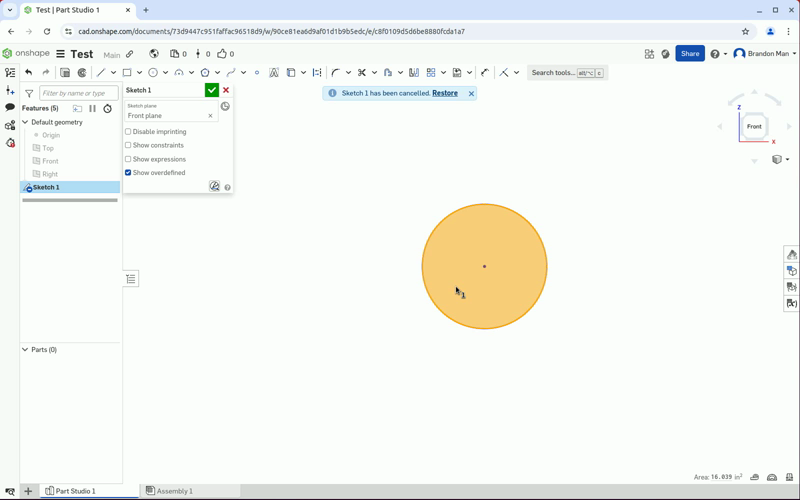
scroll(-6)
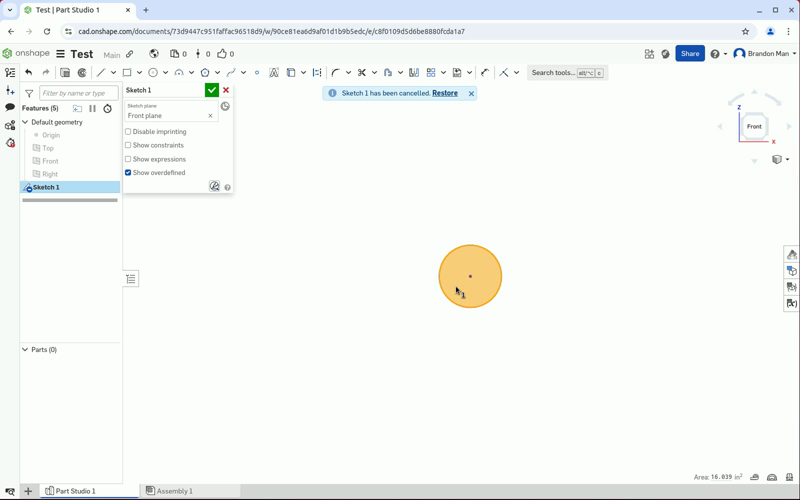
scroll(-6)
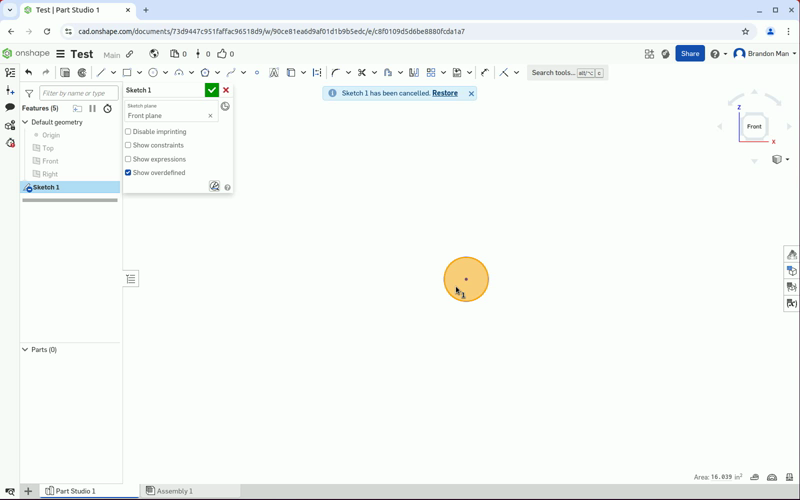
scroll(-6)
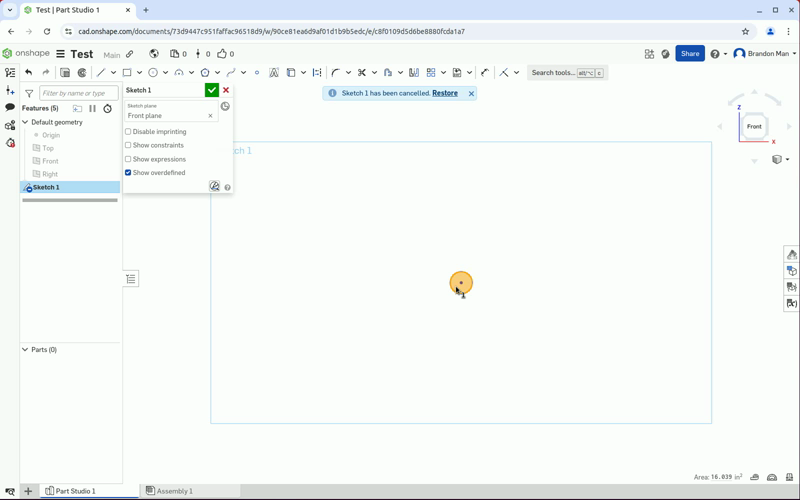
mouse_move(73, 352)
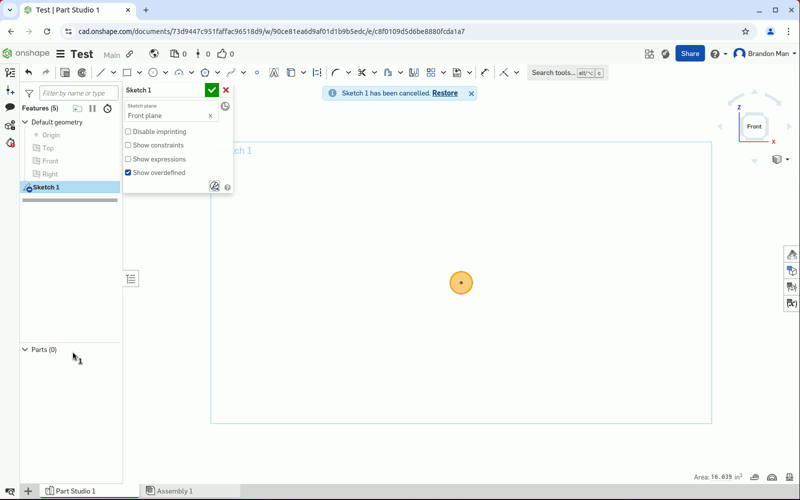
key(shift+y)
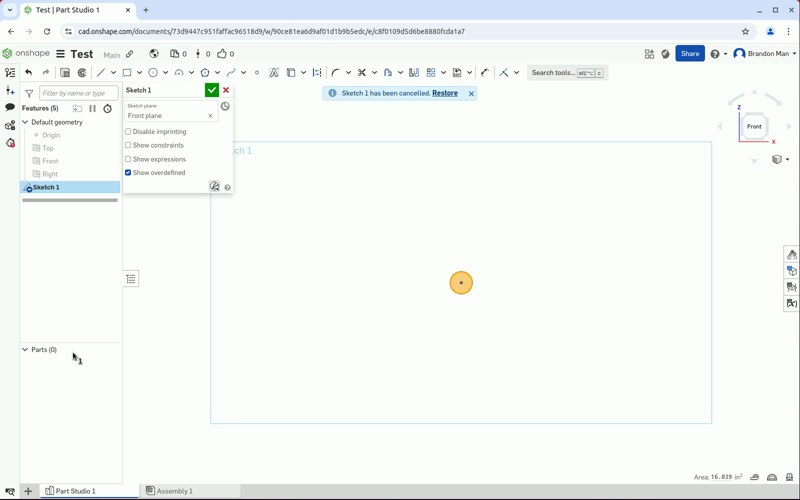
key(shift+e)
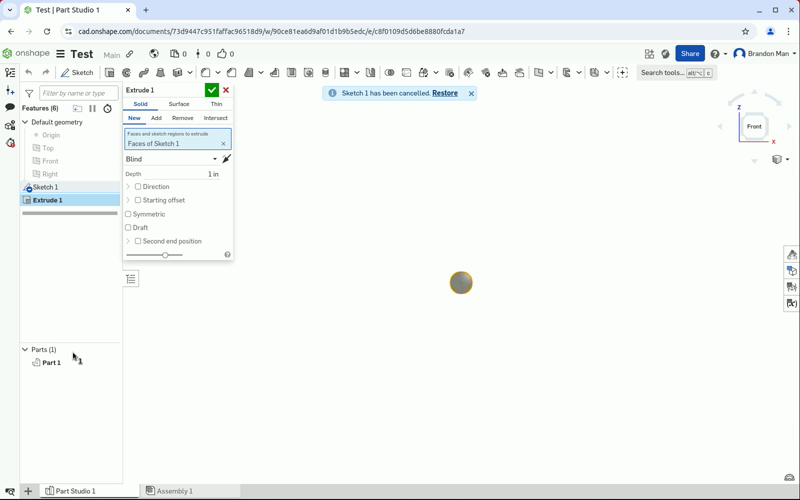
mouse_move(143, 106)
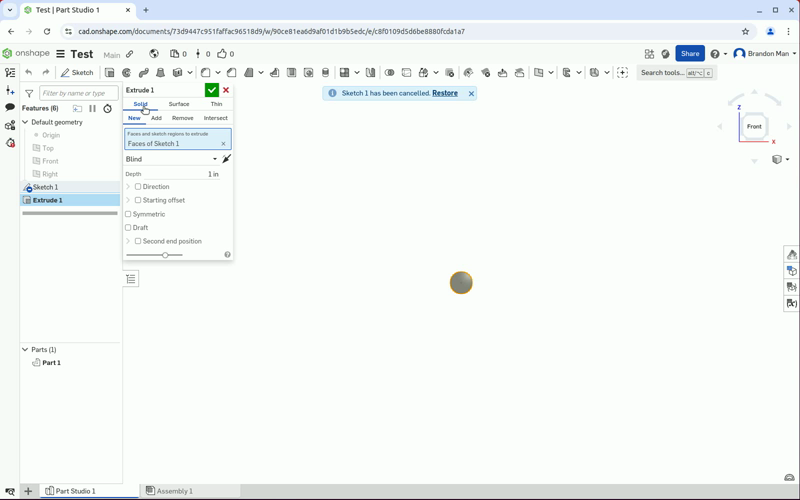
click(143, 106)
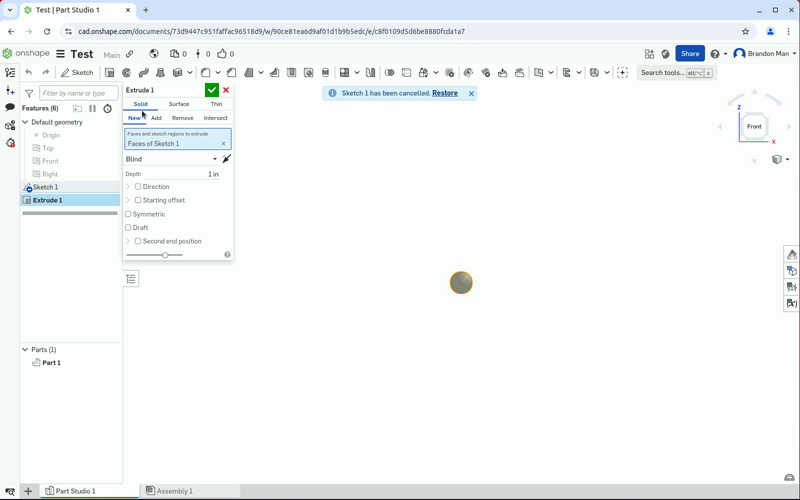
mouse_move(137, 120)
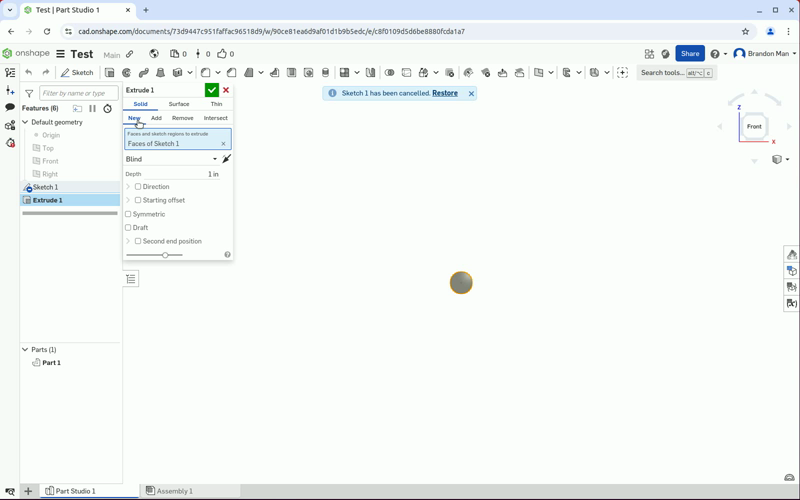
click(137, 120)
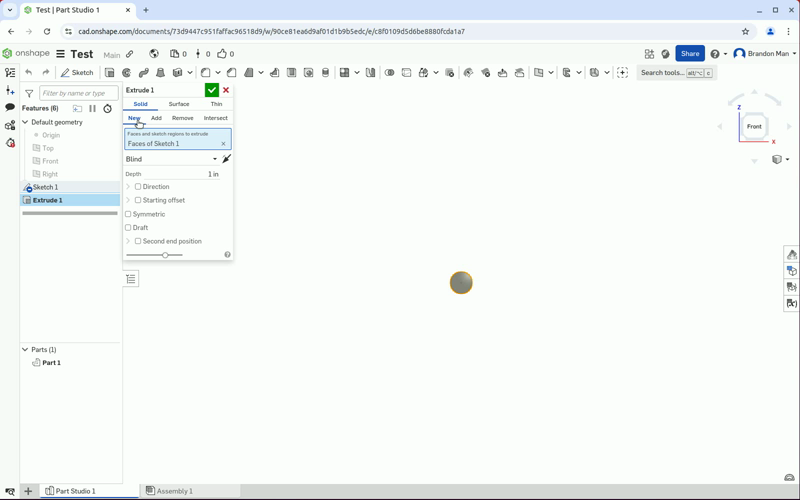
key(tab, 4)
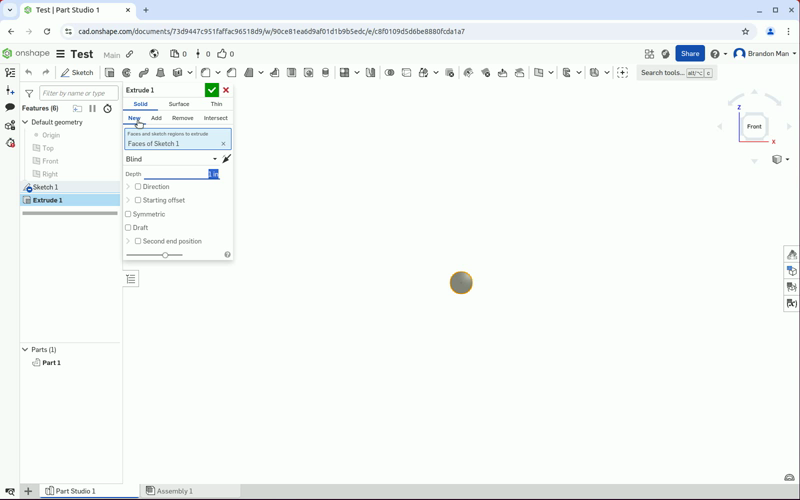
text(23.108)
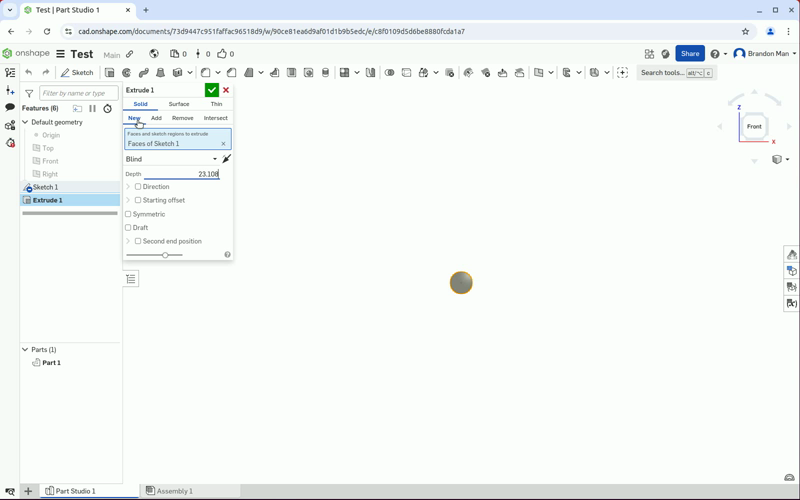
key(enter)
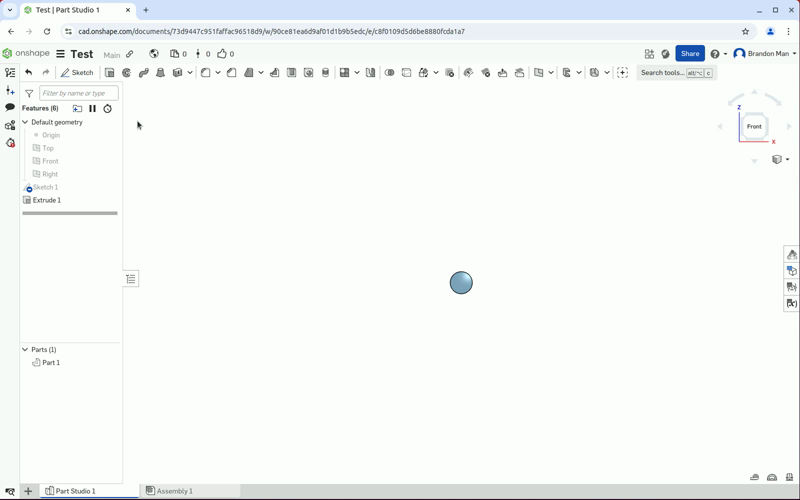
key(shift+h)
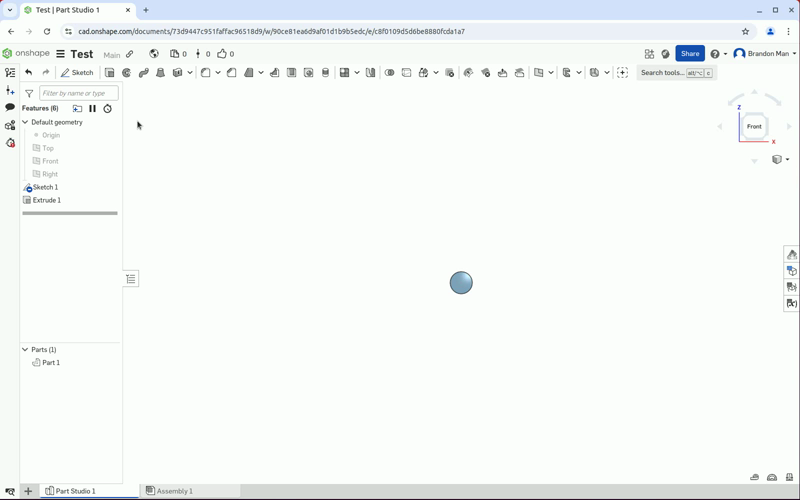
key(shift+h)
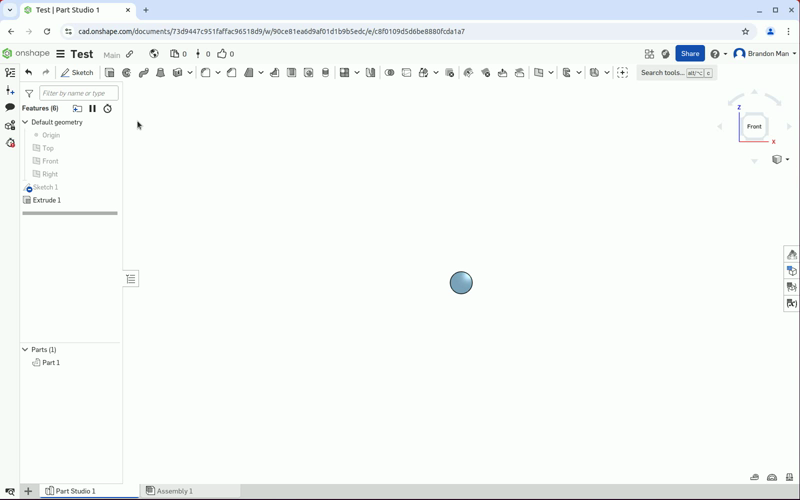
mouse_move(73, 189)
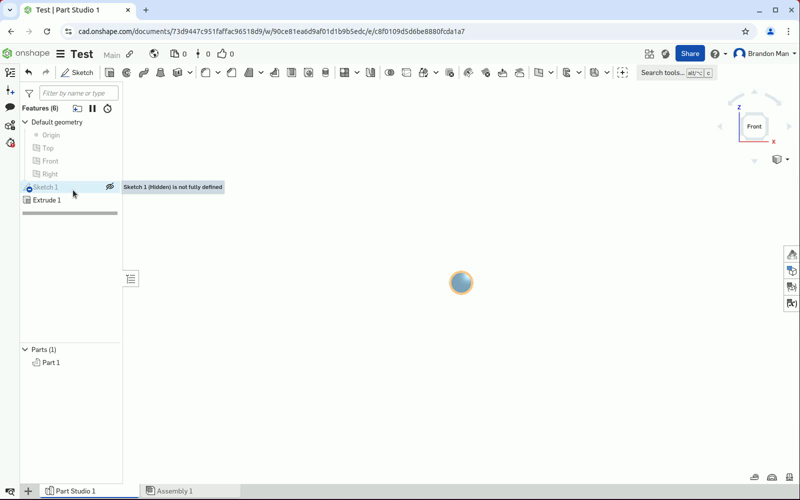
click(73, 189)
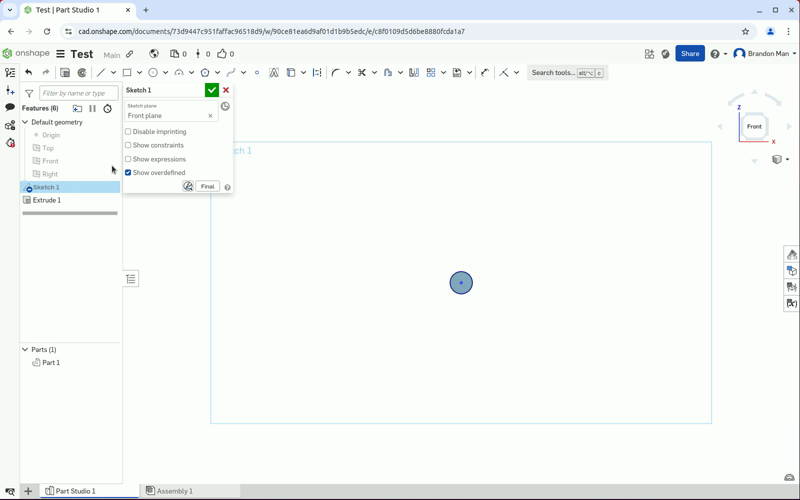
mouse_move(229, 92)
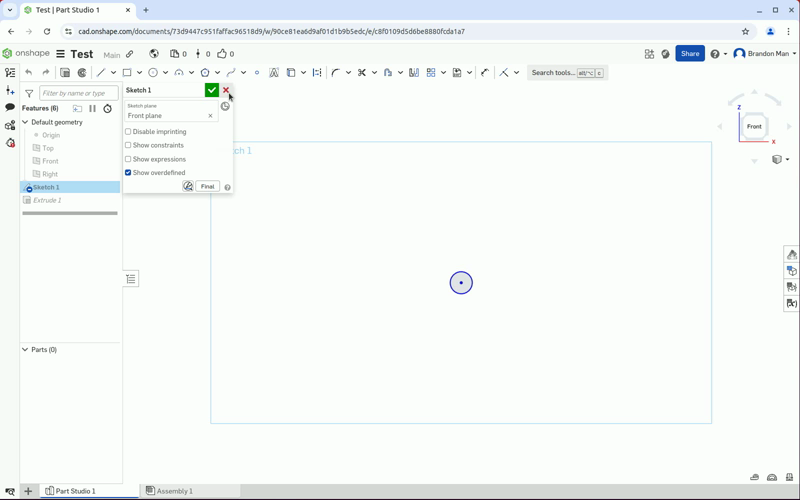
click(229, 92)
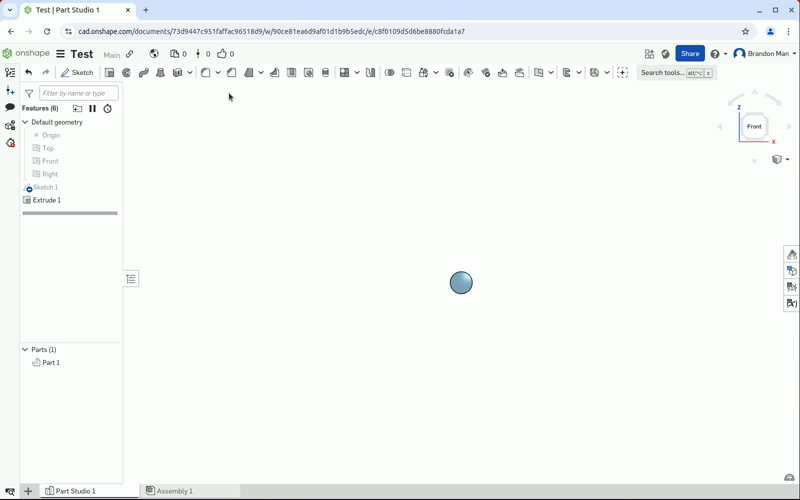
mouse_move(541, 75)
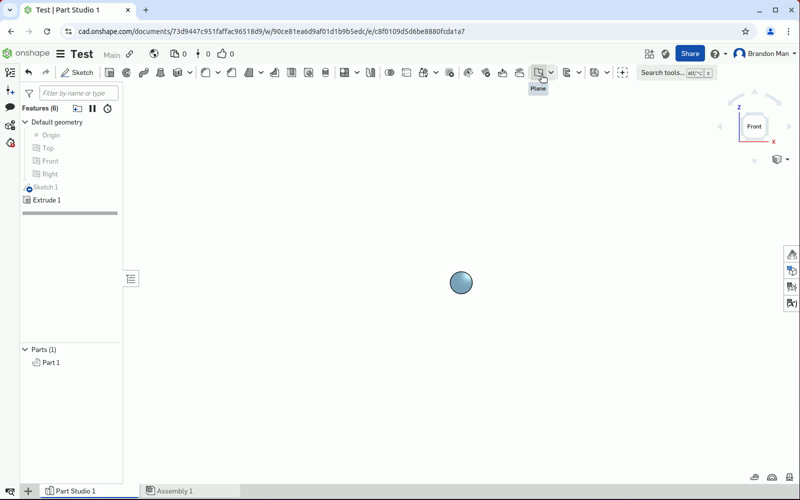
click(541, 75)
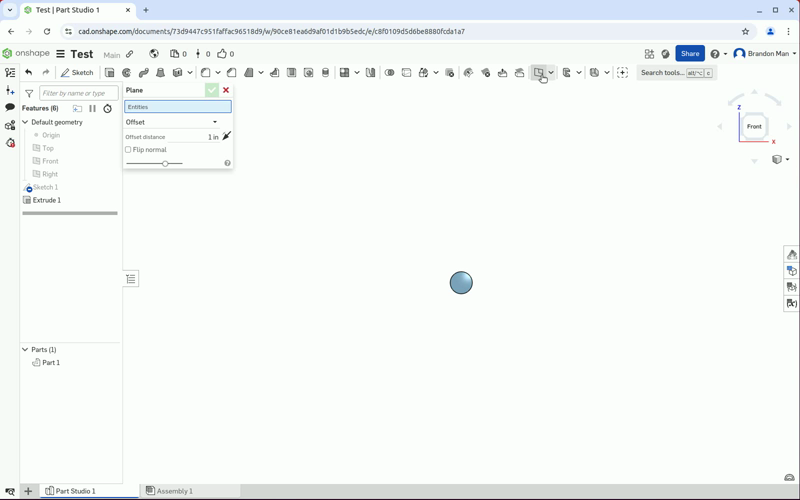
mouse_move(73, 163)
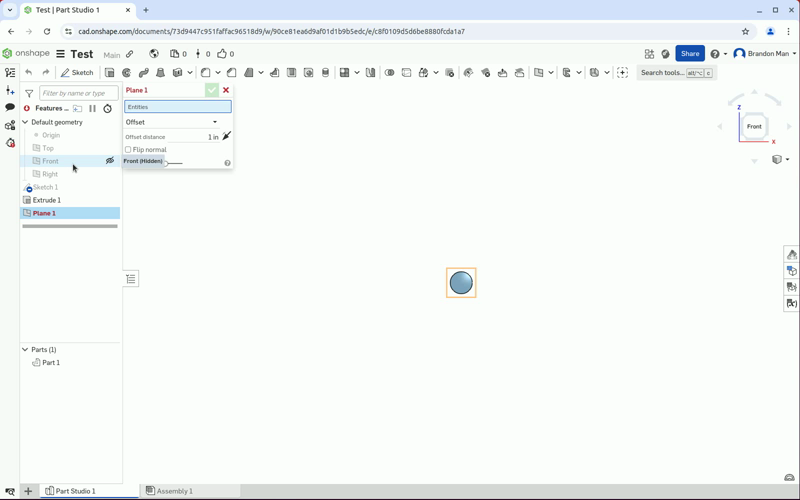
click(73, 163)
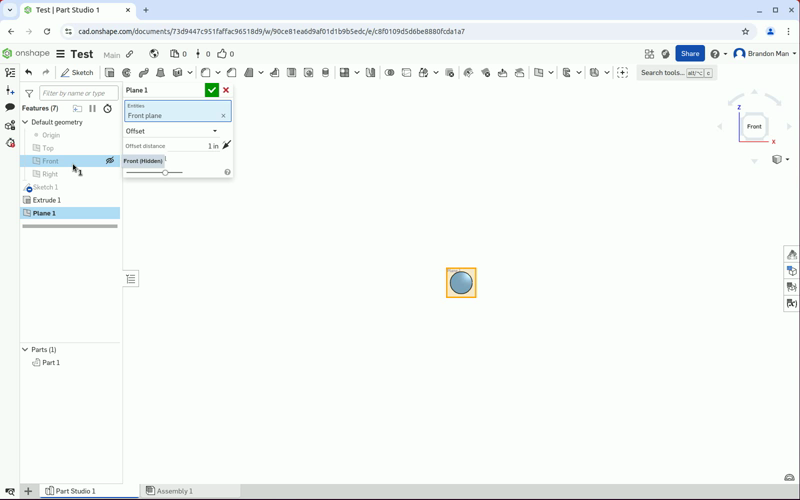
key(tab, 2)
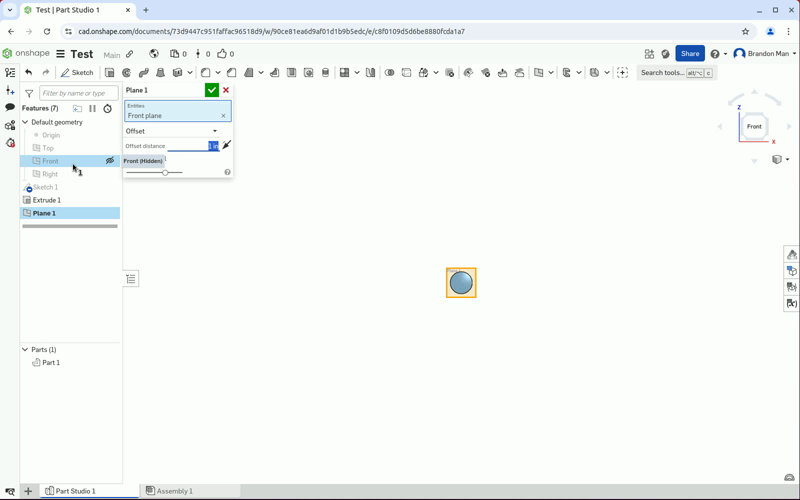
text(23.108)
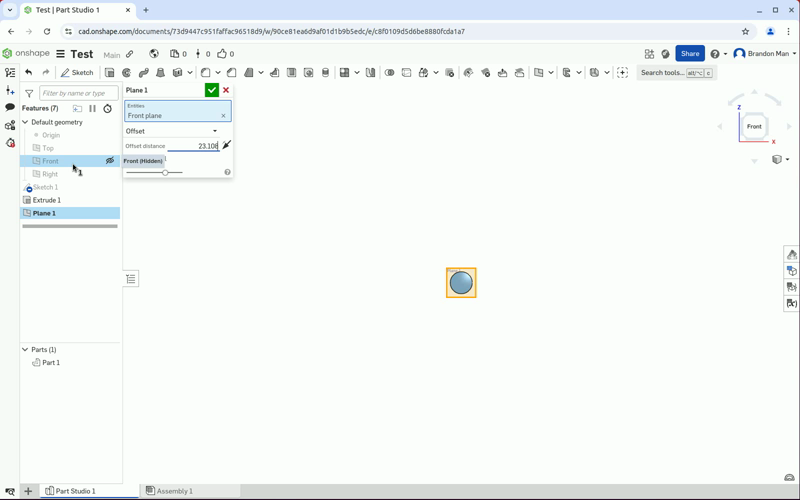
key(enter, 2)
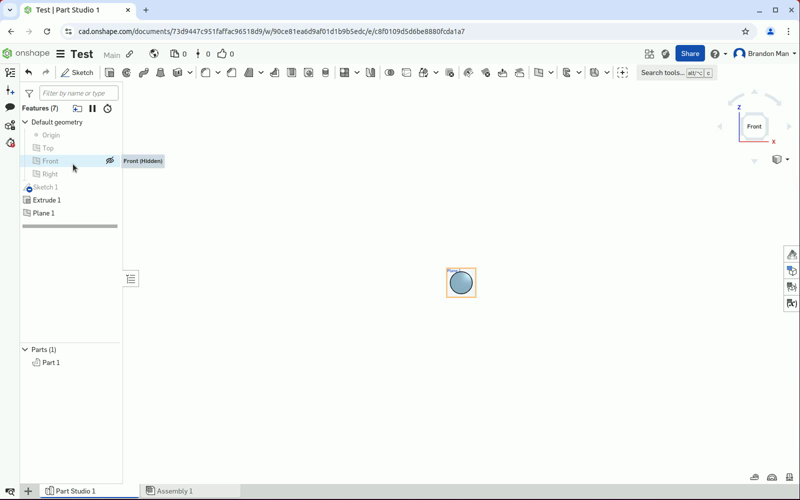
key(shift+s)
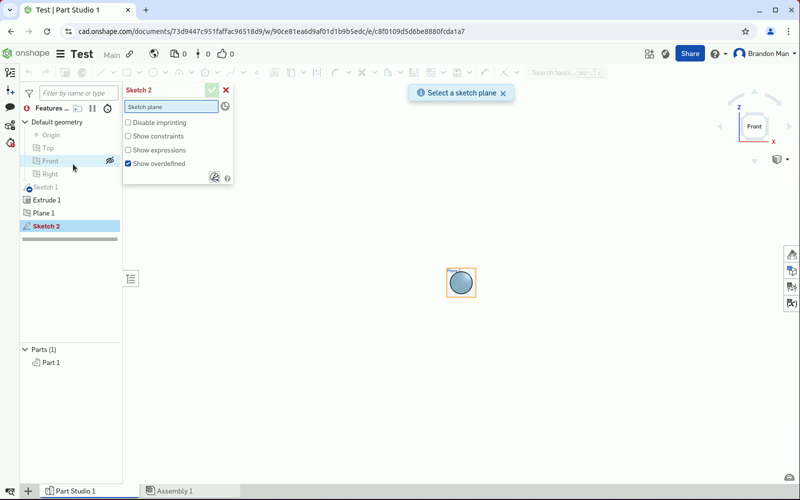
mouse_move(73, 215)
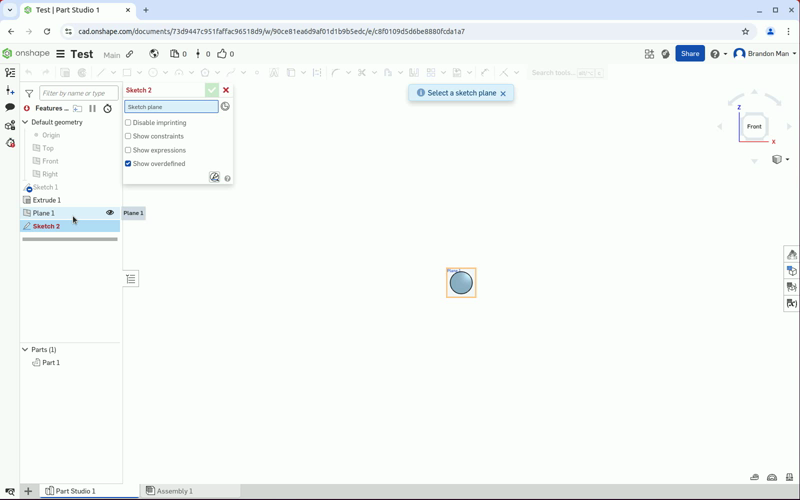
click(73, 215)
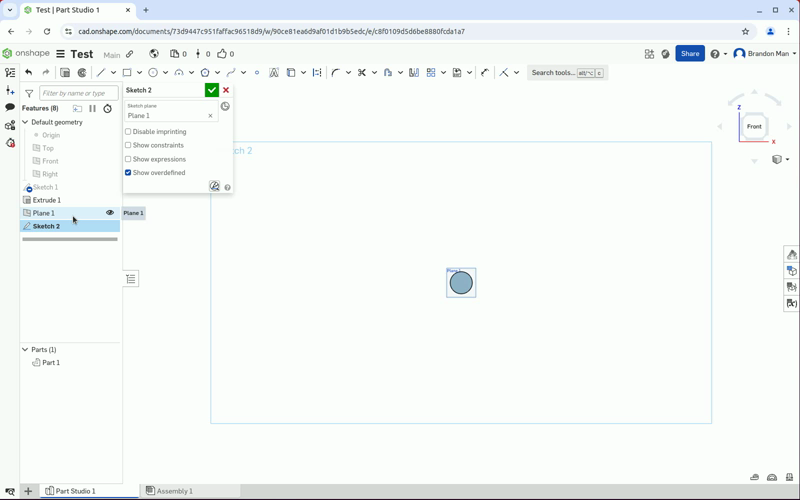
mouse_move(73, 352)
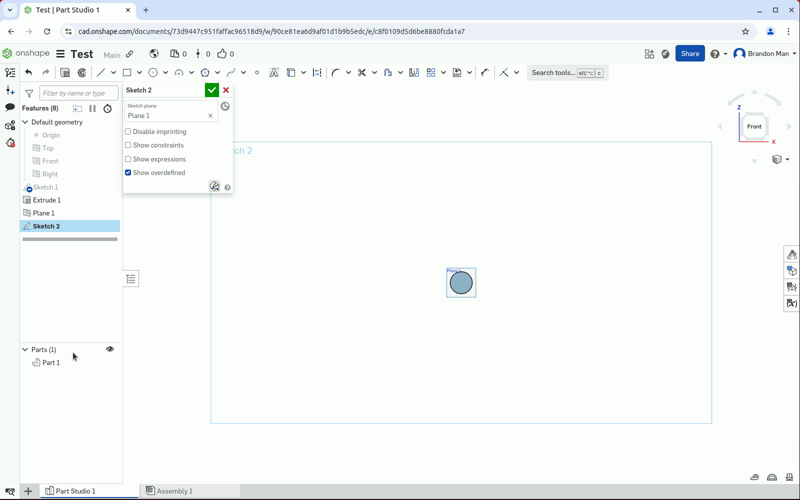
key(y)
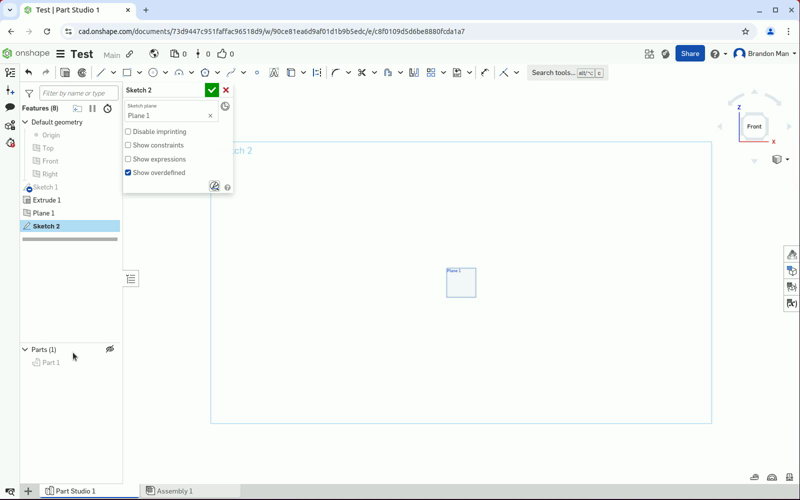
key(c)
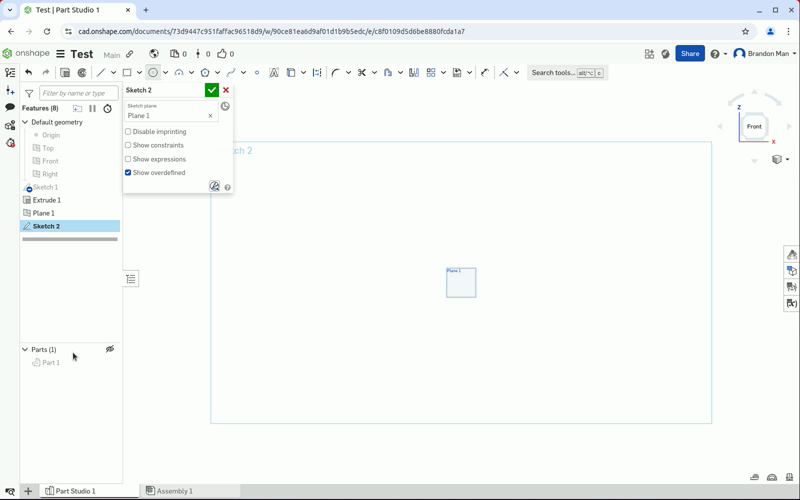
key_down(shift)
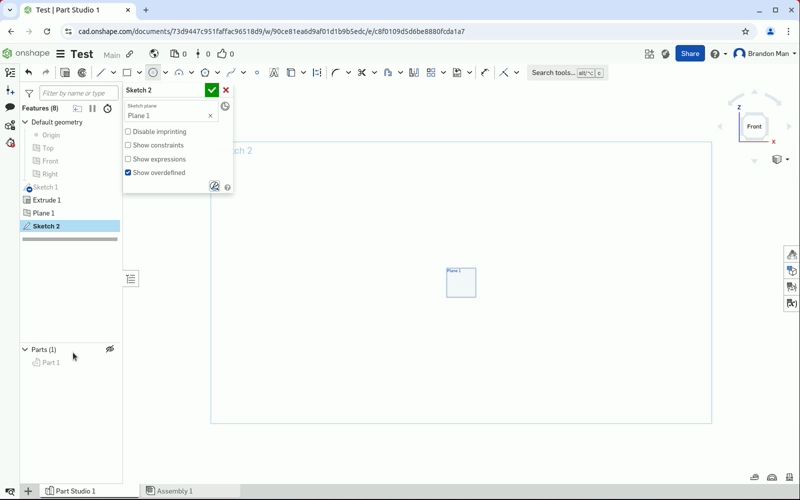
mouse_move(461, 282)
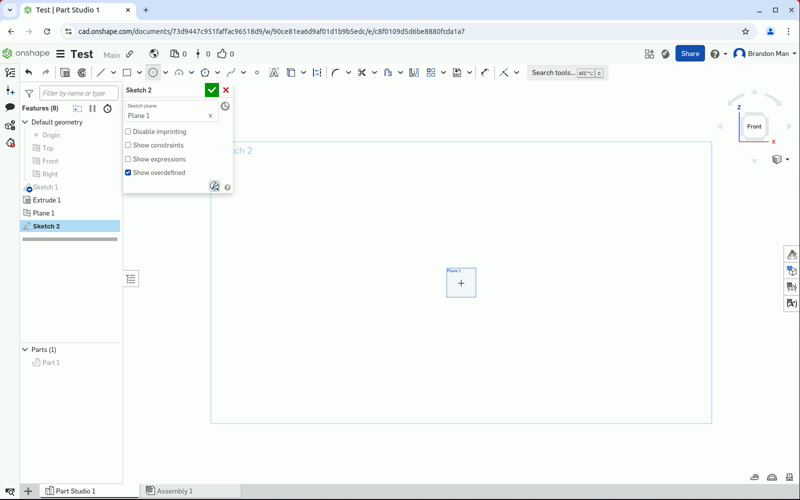
click(461, 282)
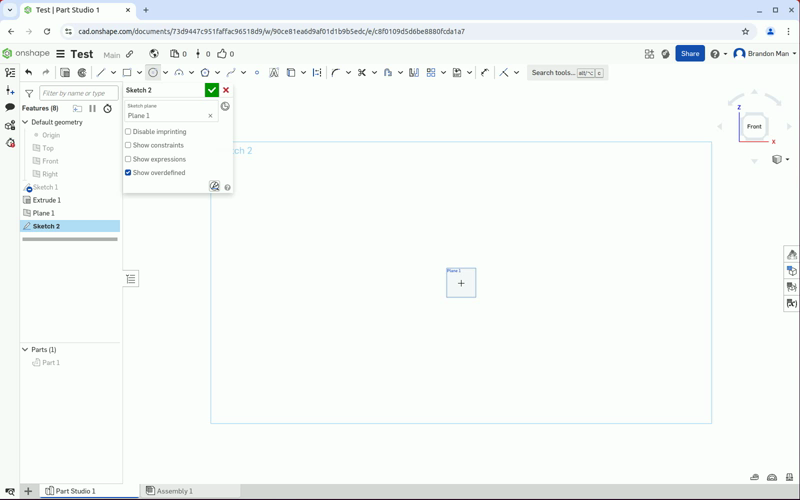
key_up(shift)
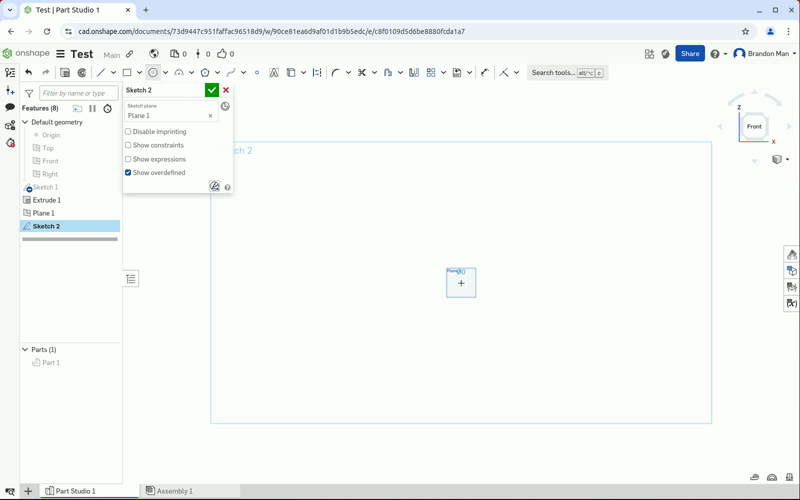
mouse_move(490, 282)
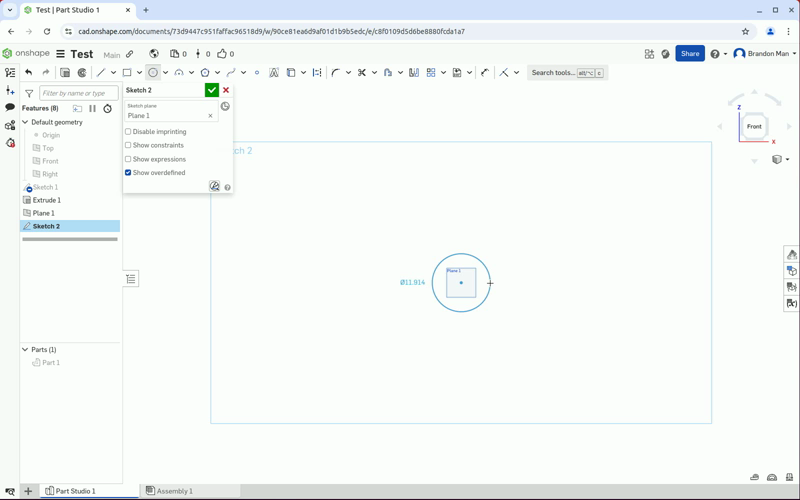
click(490, 282)
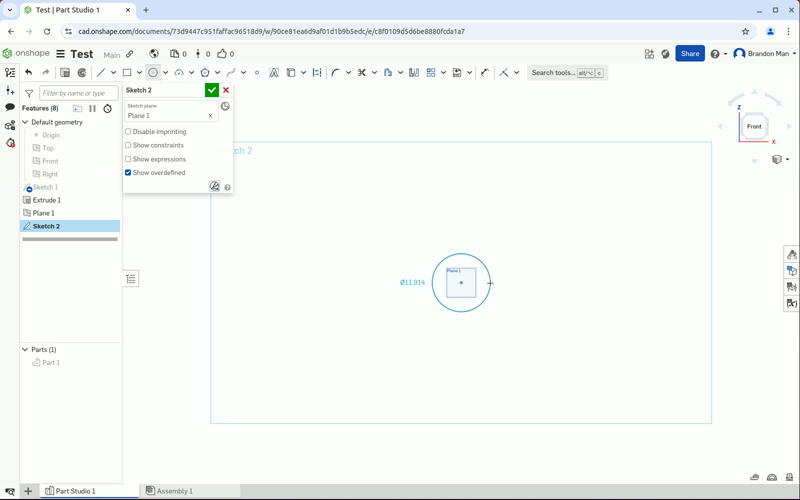
key(esc)
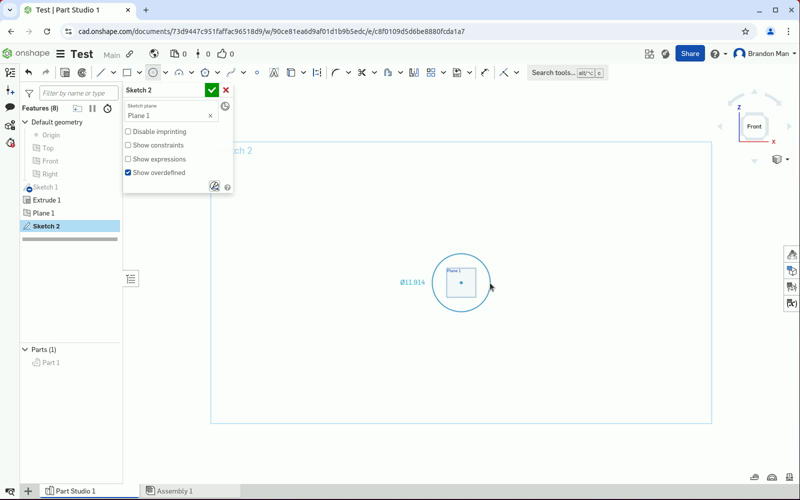
key(c)
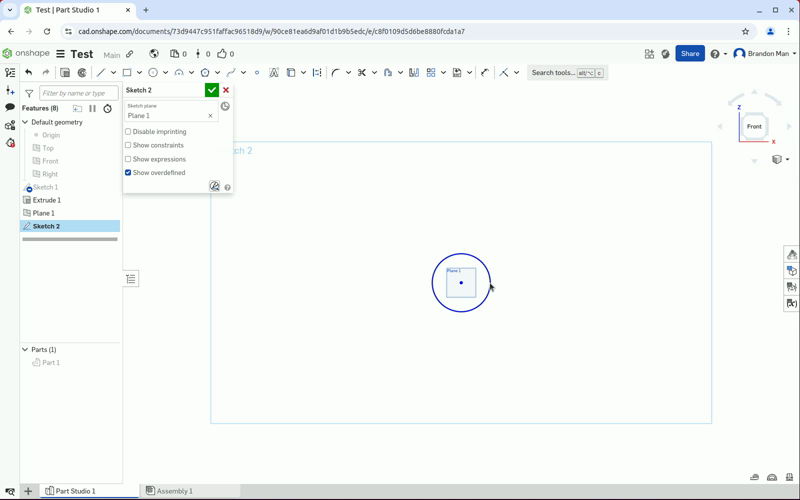
key_down(shift)
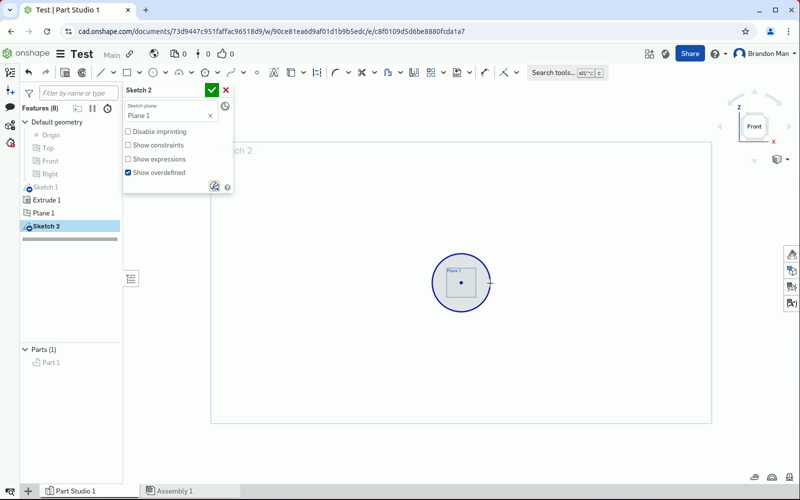
mouse_move(461, 282)
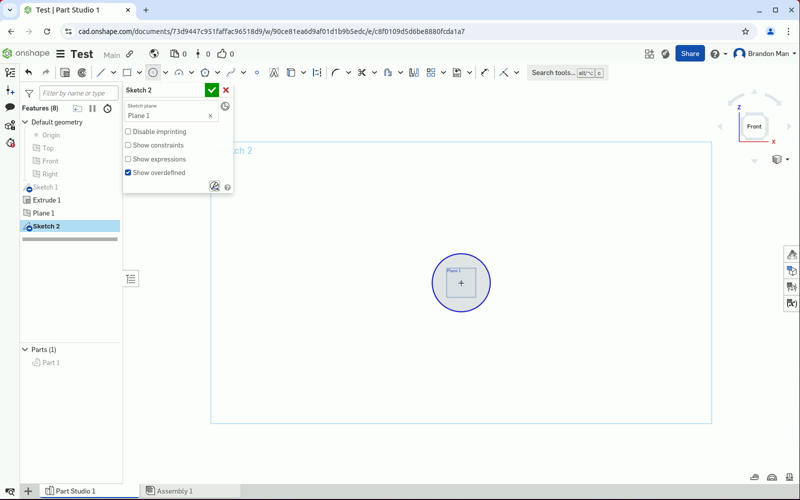
click(461, 282)
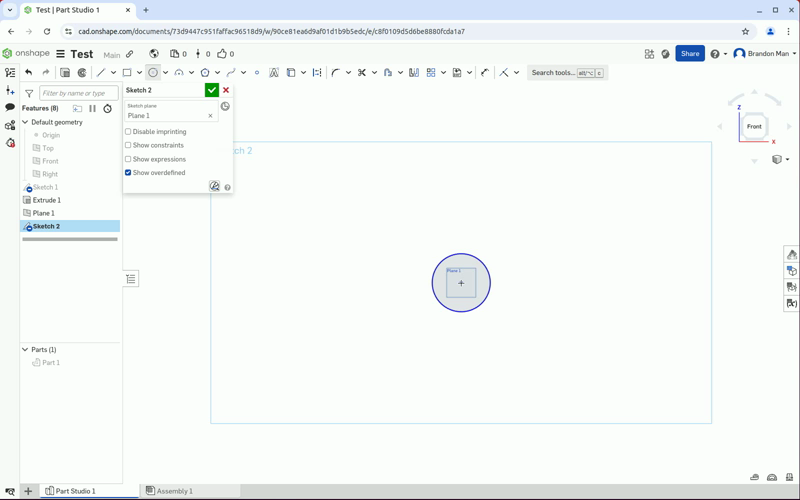
key_up(shift)
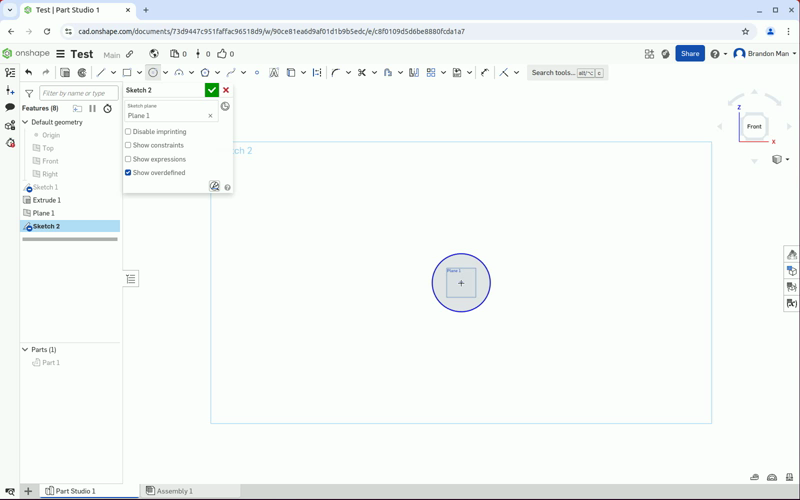
mouse_move(472, 282)
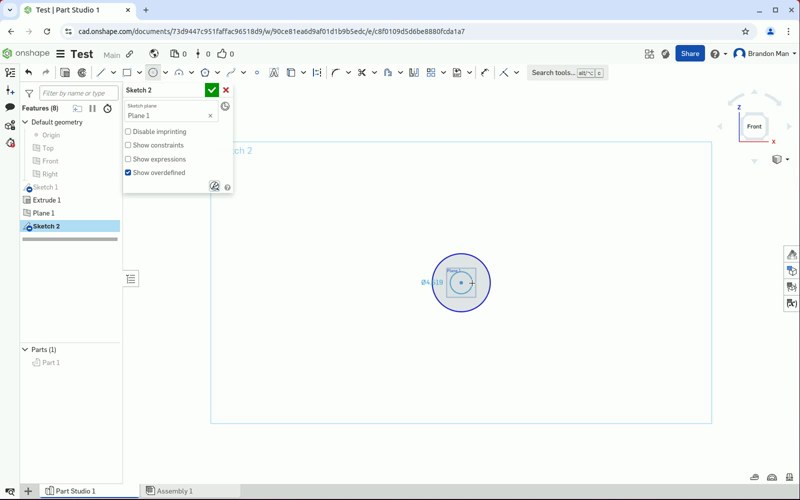
click(472, 282)
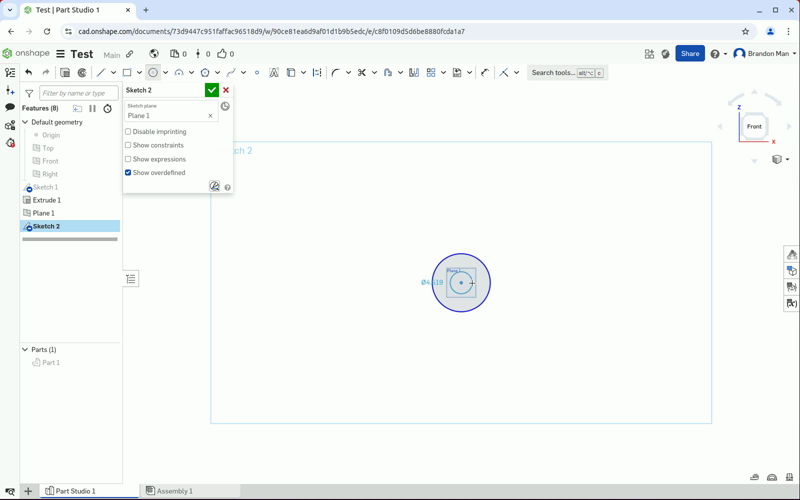
key(esc)
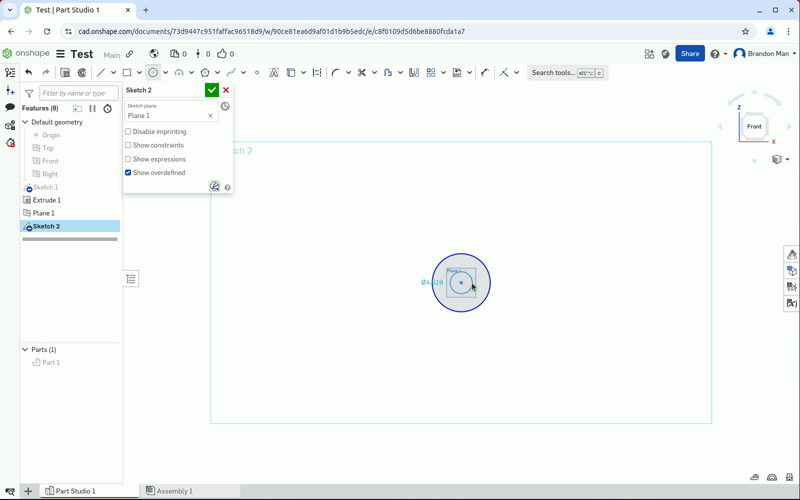
mouse_move(476, 287)
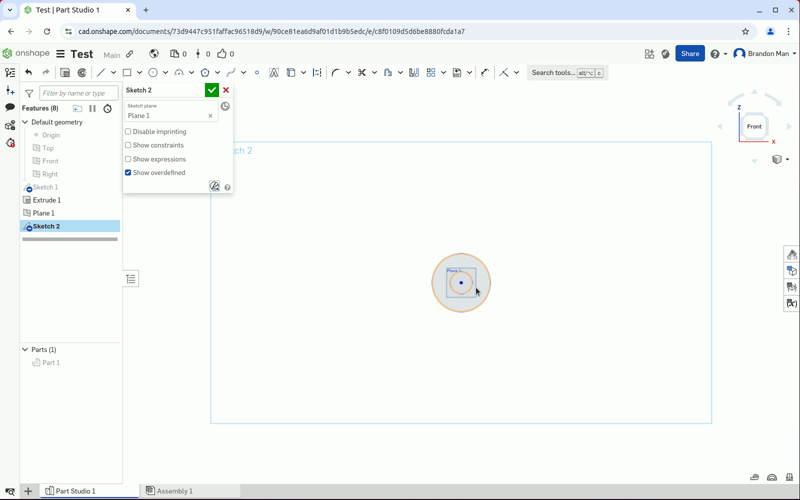
click(476, 287)
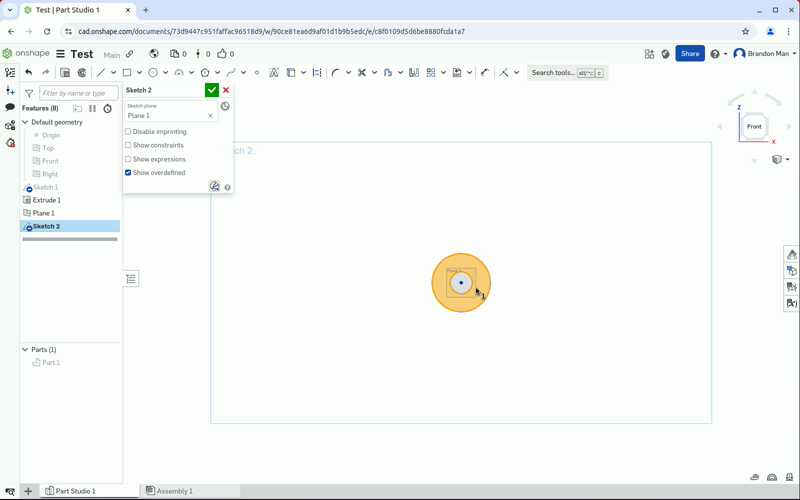
mouse_move(73, 352)
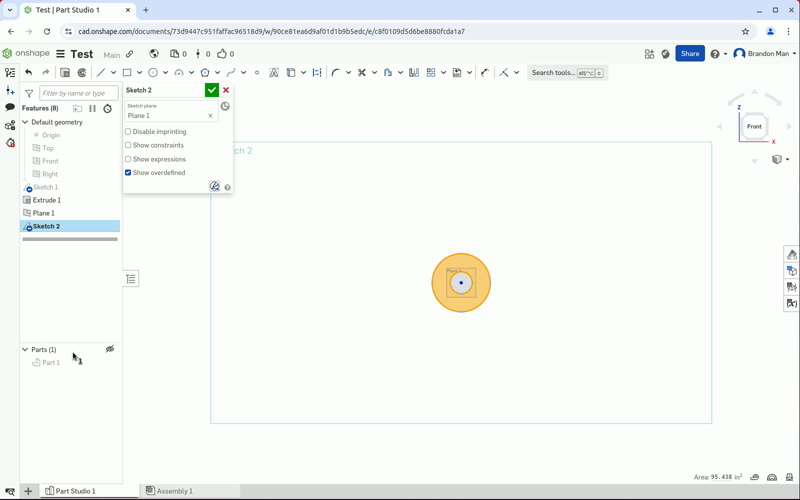
key(shift+y)
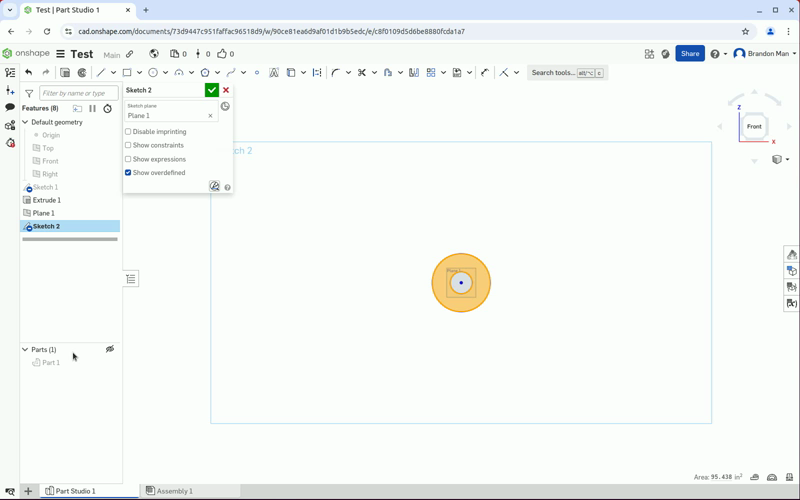
key(shift+e)
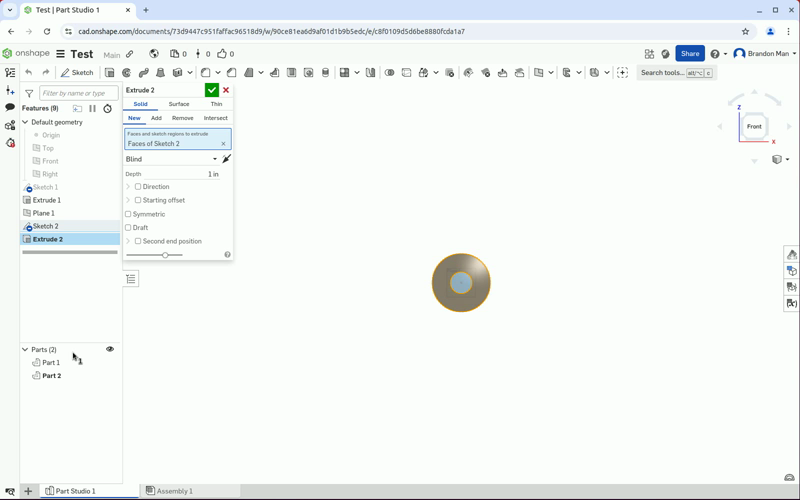
mouse_move(143, 106)
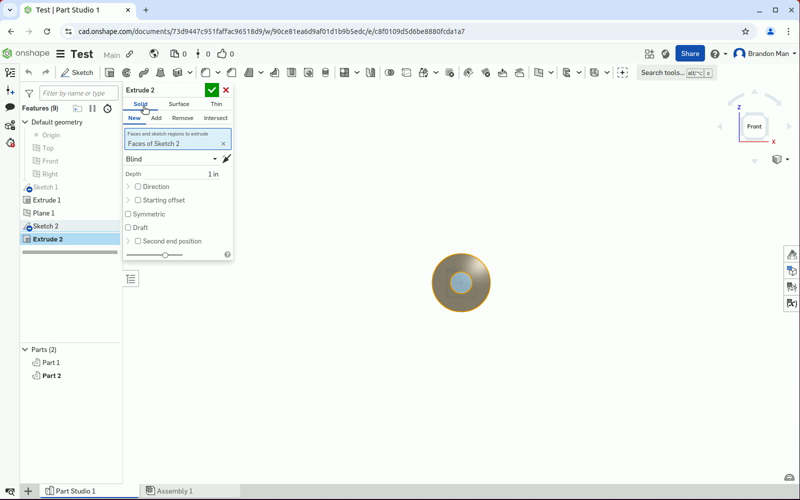
click(143, 106)
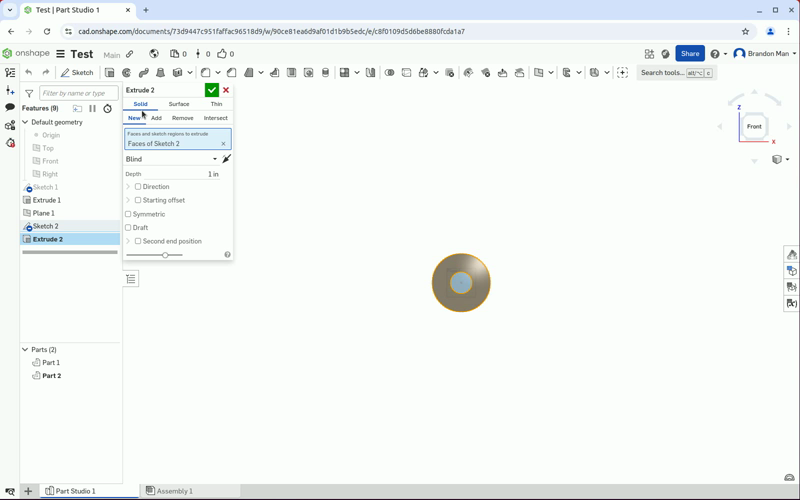
mouse_move(137, 120)
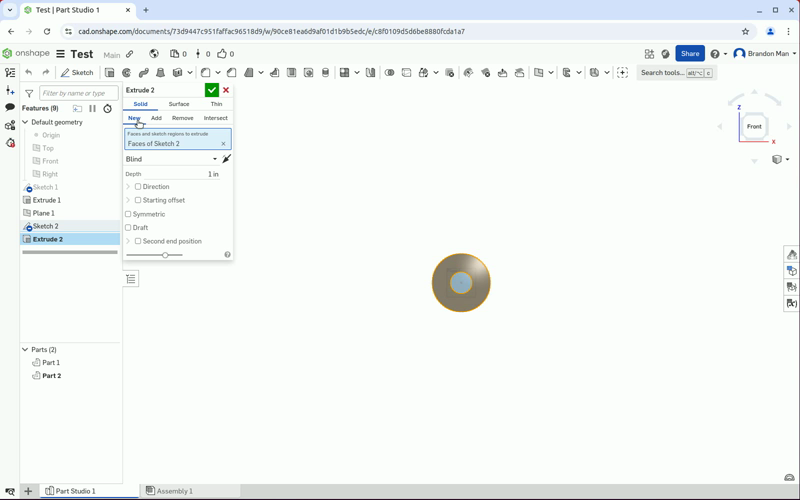
click(137, 120)
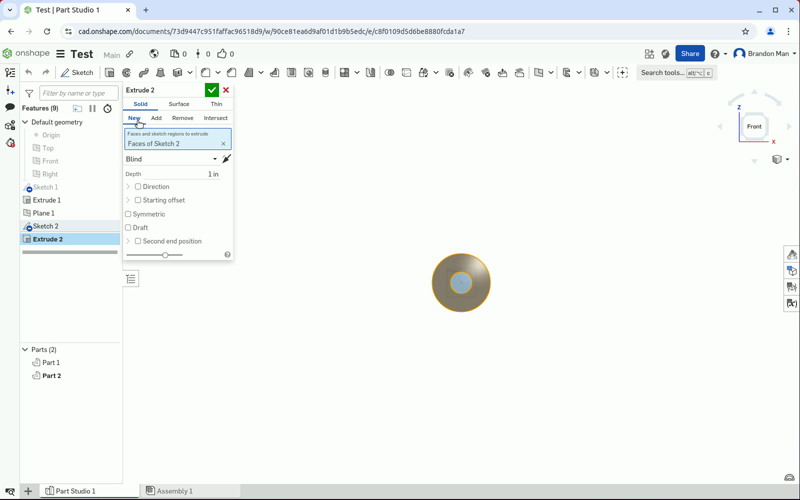
key(tab, 4)
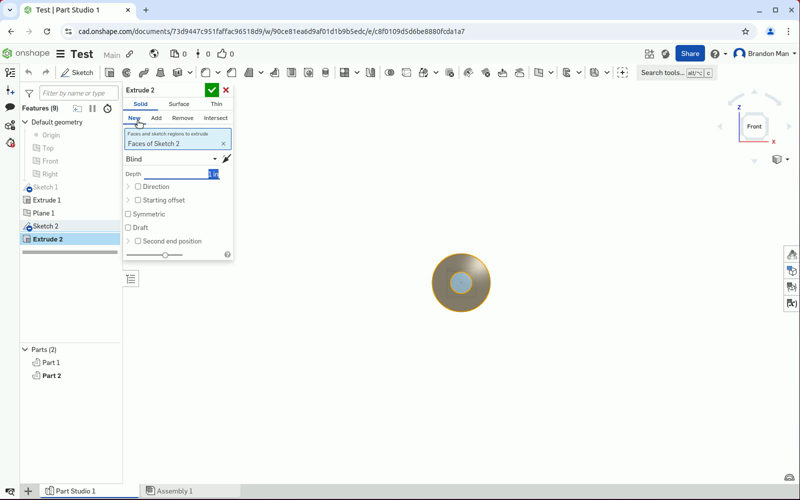
text(-3.37)
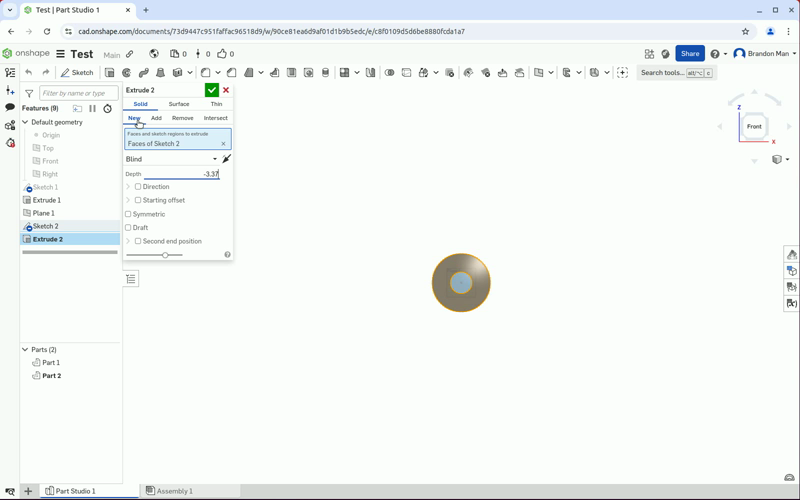
key(enter)
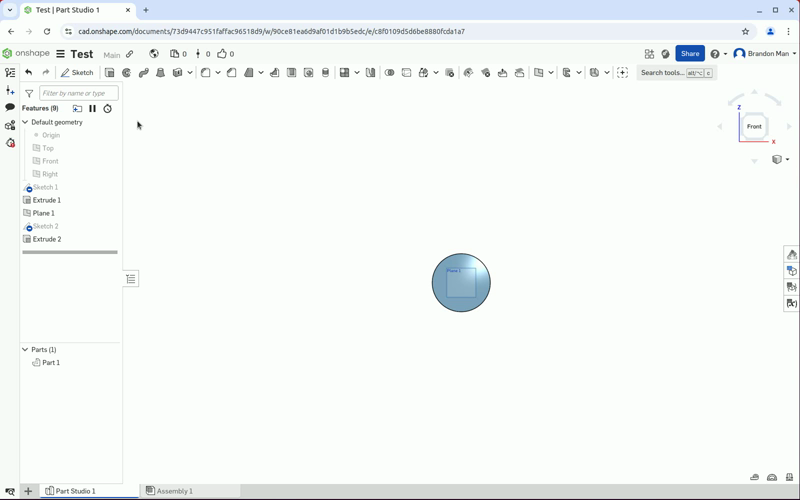
key(shift+h)
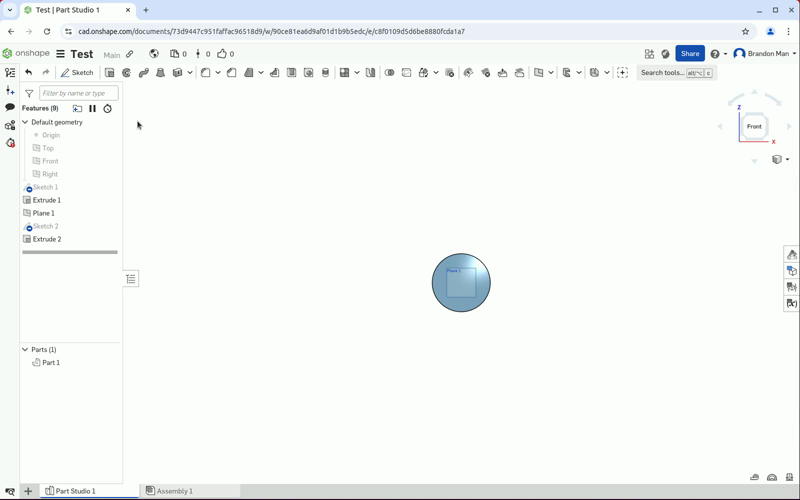
key(shift+h)
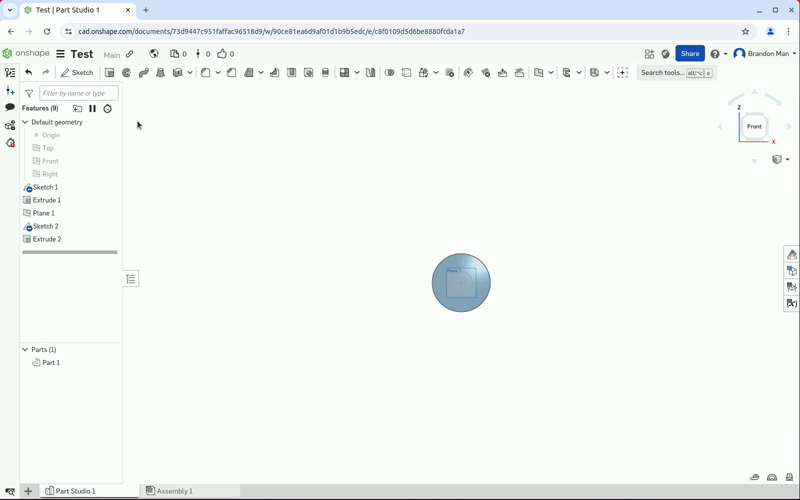
key(shift+7)
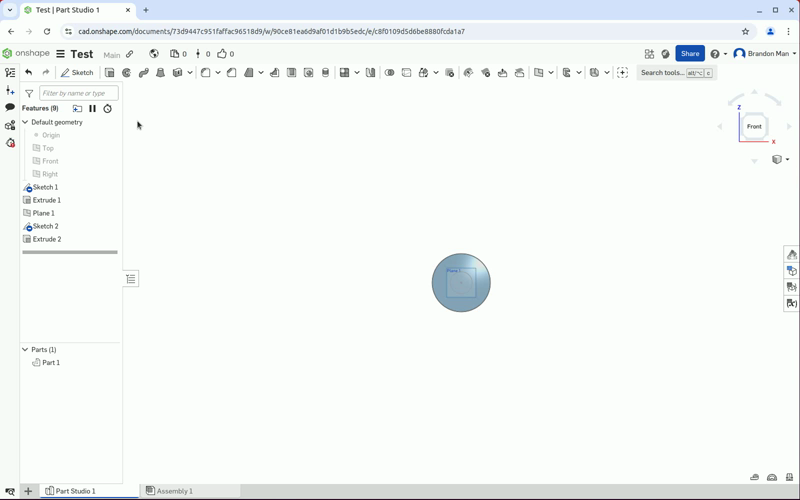
key(left, 2)
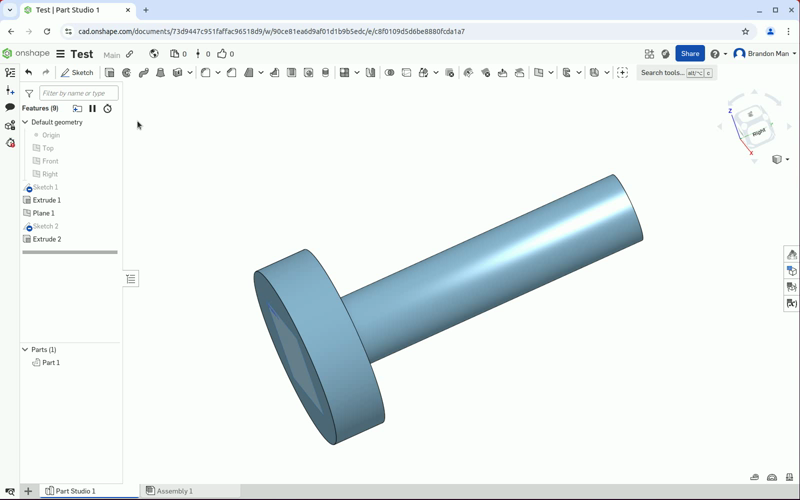
key(down, 2)
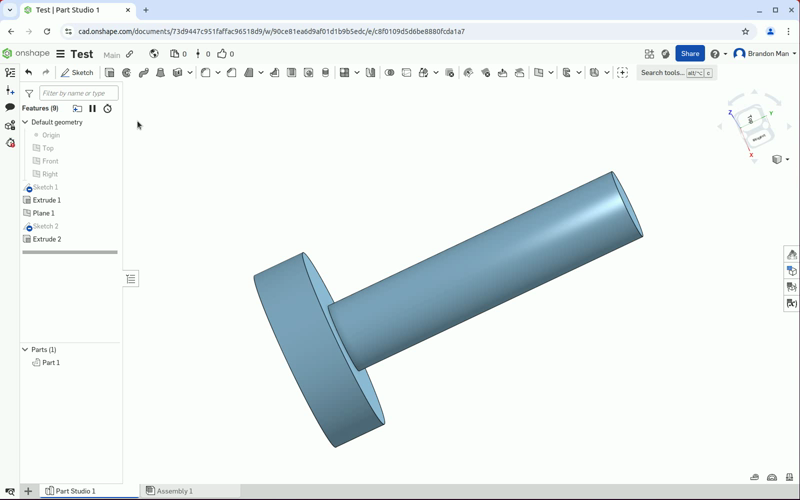
key(up, 2)
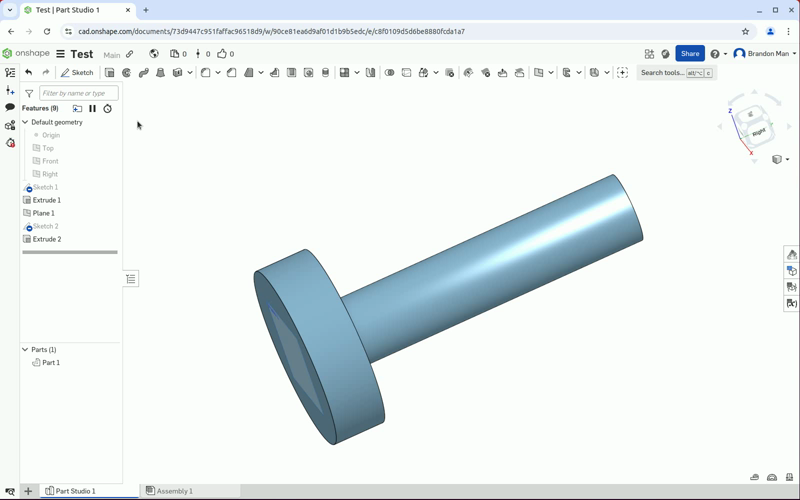
key(right, 2)
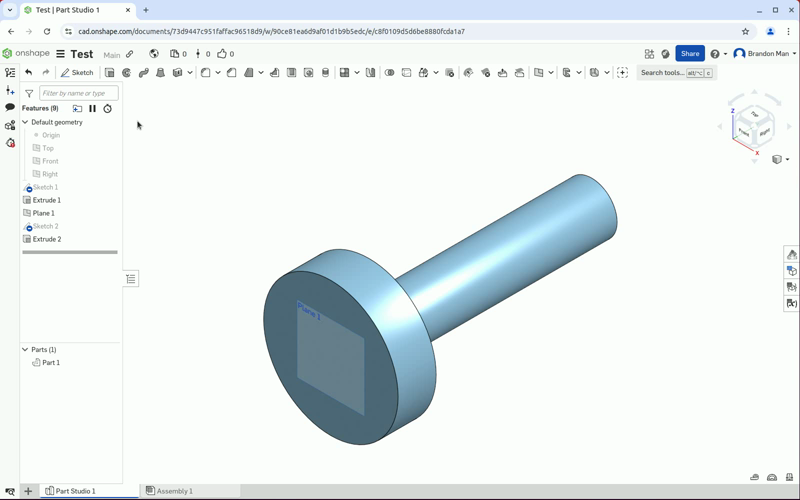
mouse_move(73, 189)
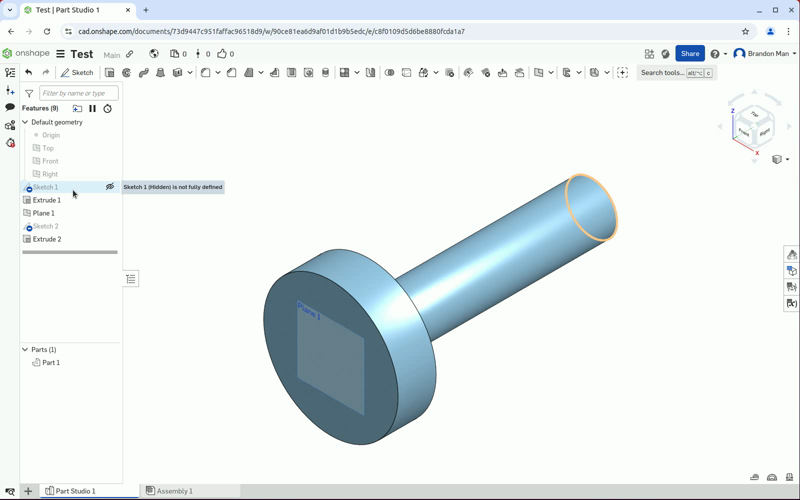
click(73, 189)